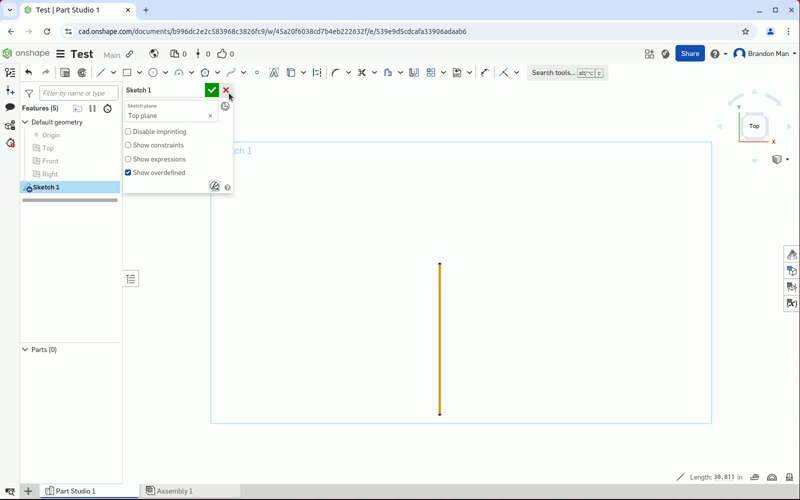
key(shift+h)
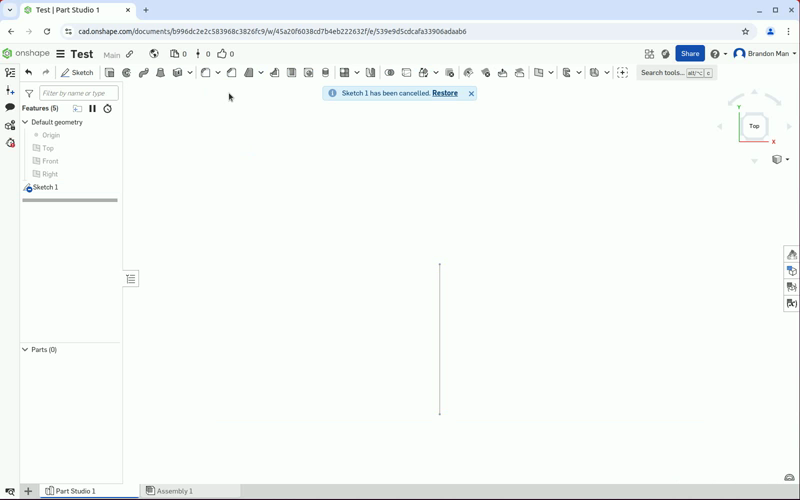
key(shift+s)
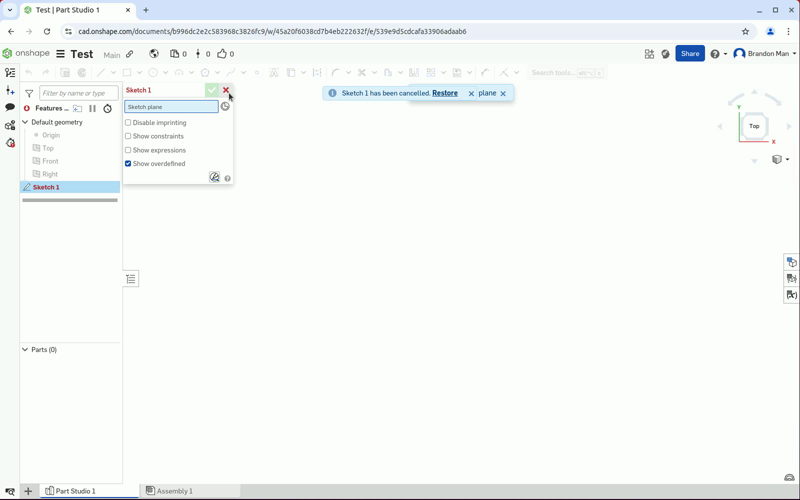
mouse_move(73, 150)
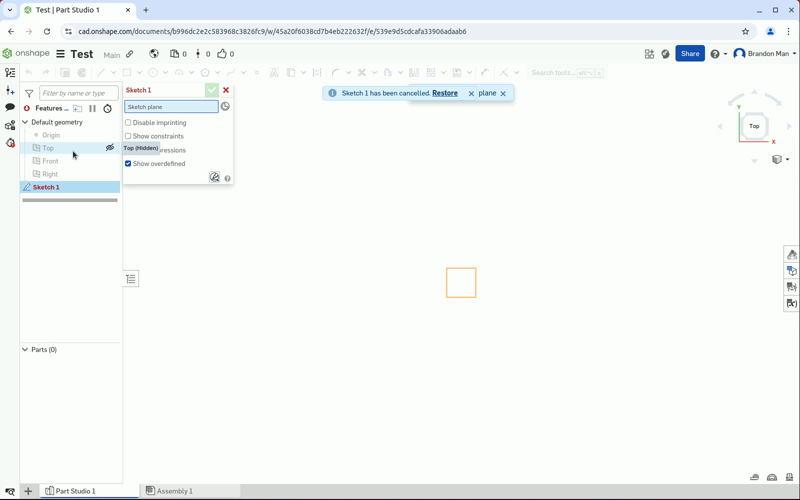
click(73, 150)
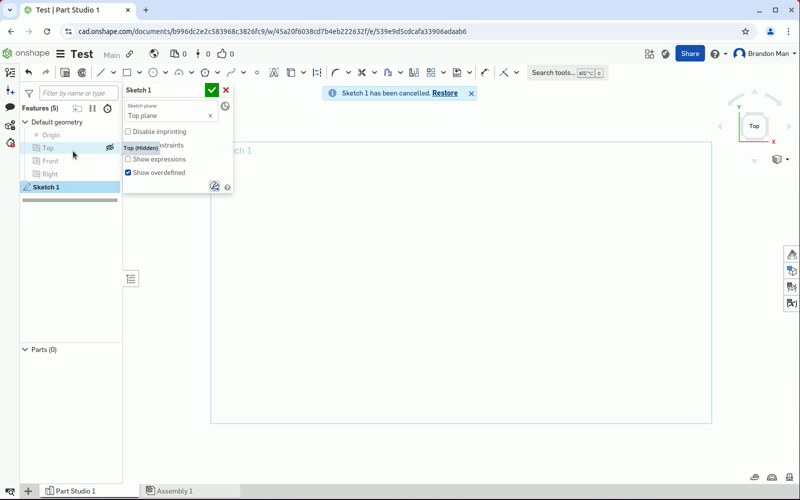
mouse_move(73, 352)
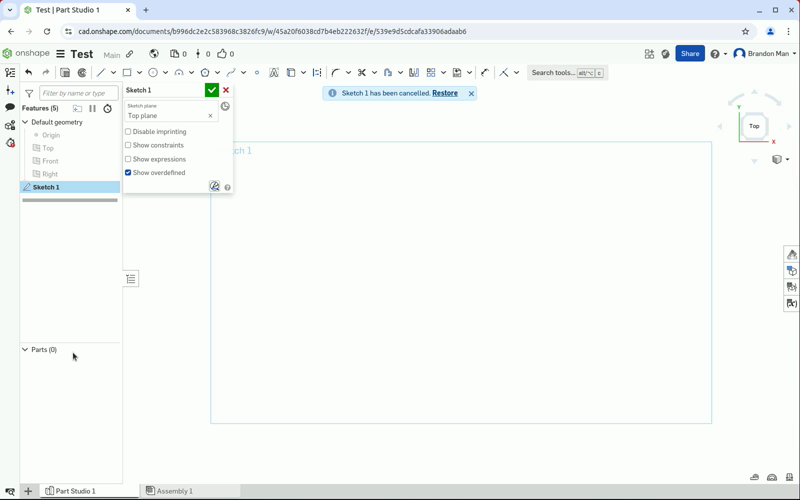
key(y)
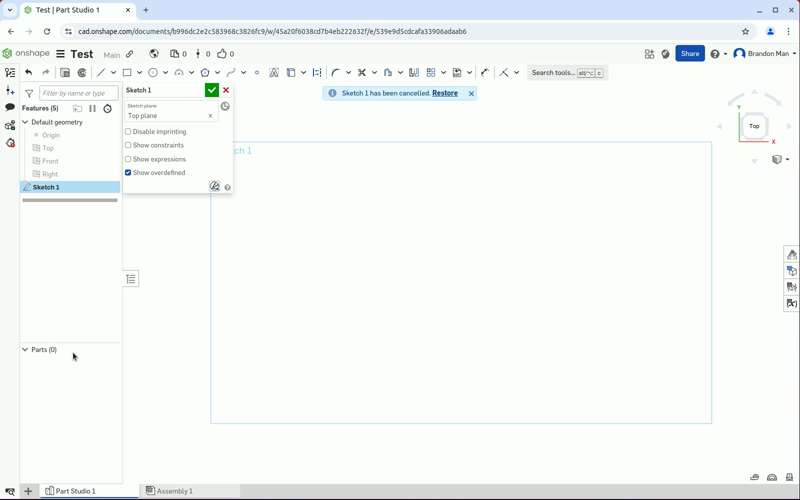
key(l)
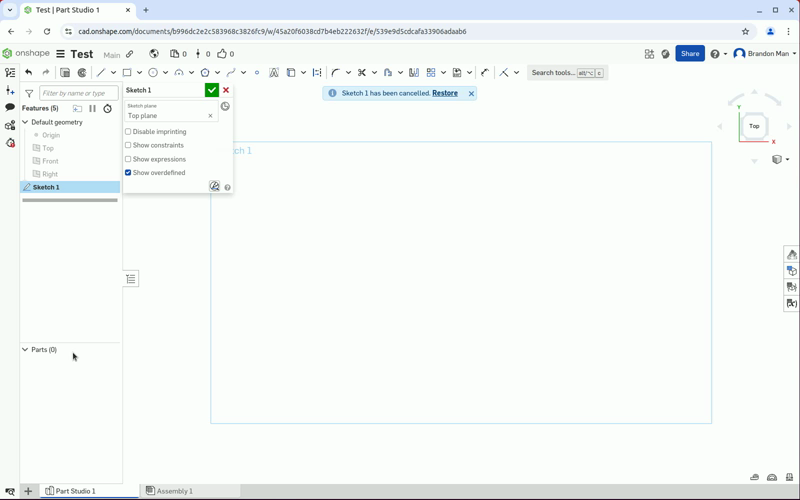
key_down(shift)
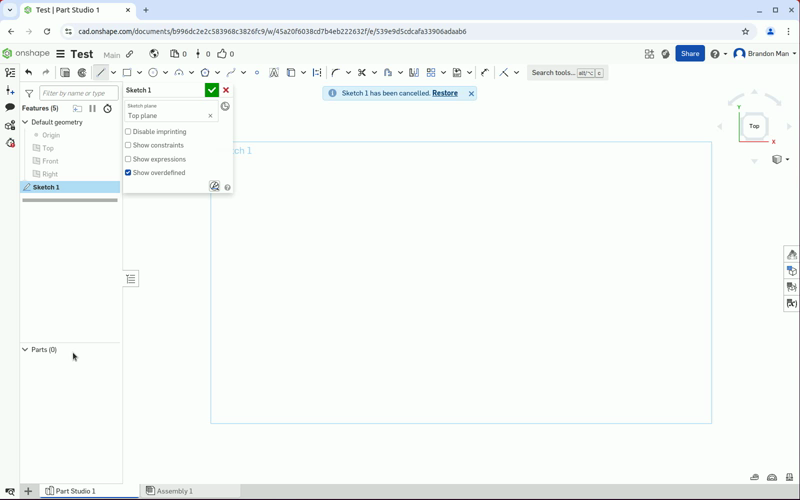
mouse_move(417, 312)
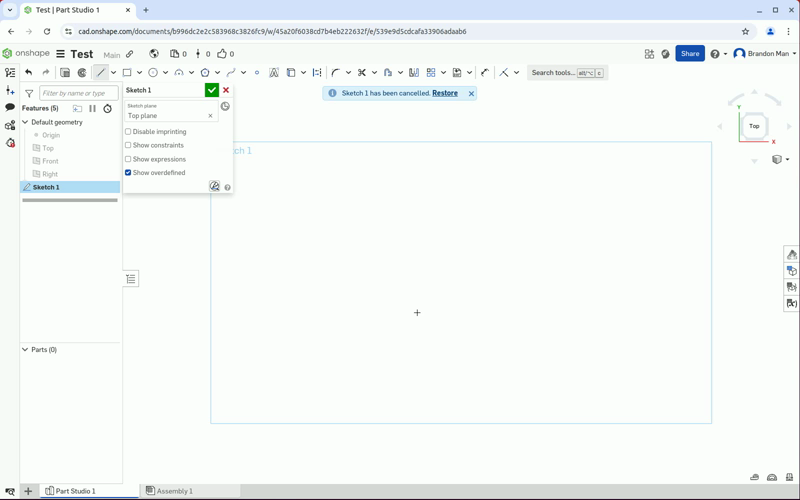
click(417, 312)
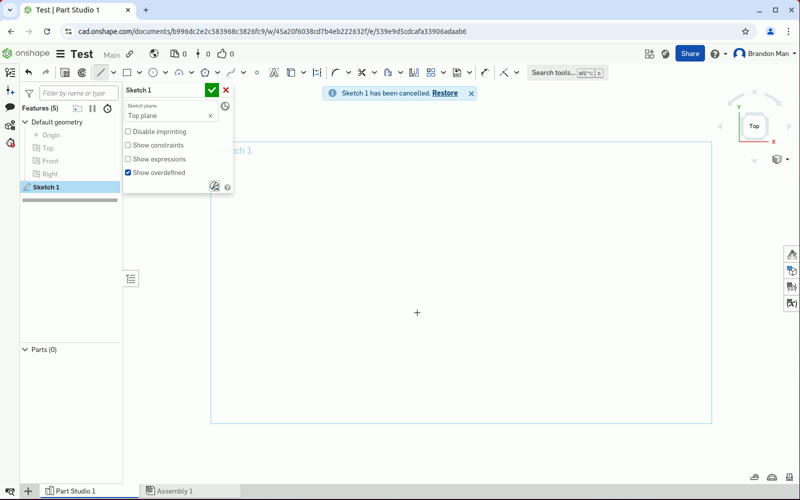
key_up(shift)
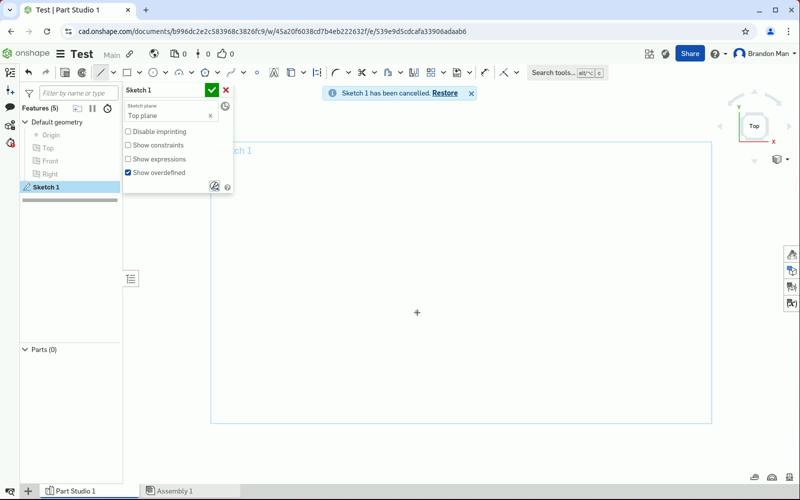
key_down(shift)
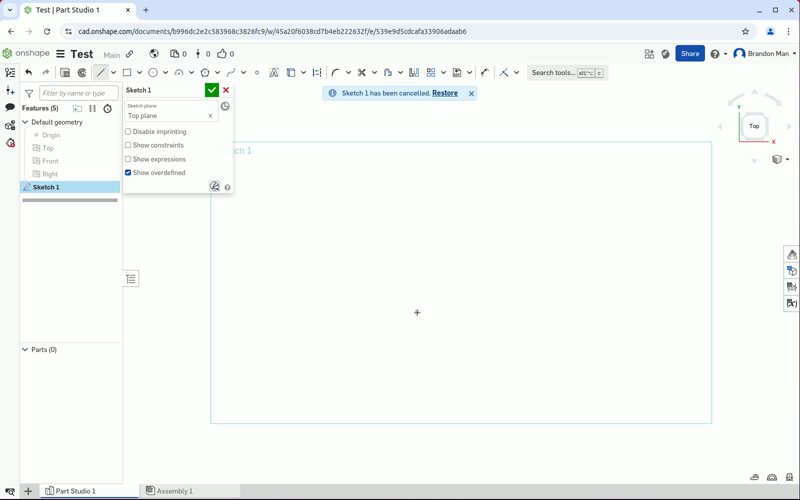
mouse_move(504, 312)
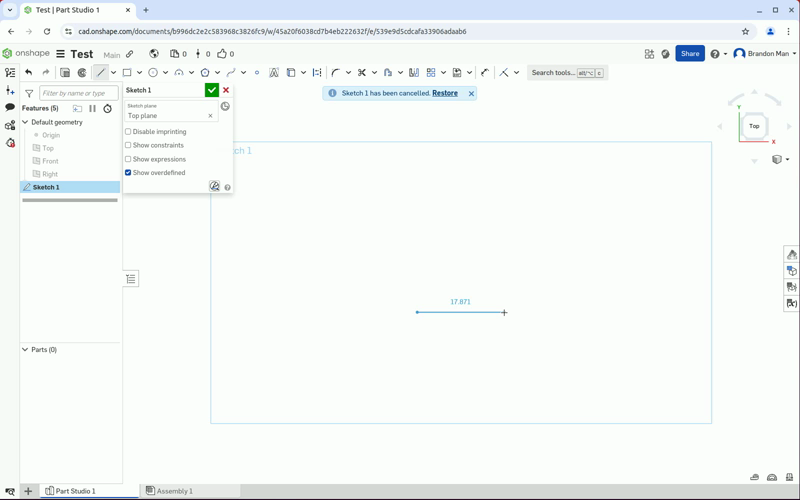
click(504, 312)
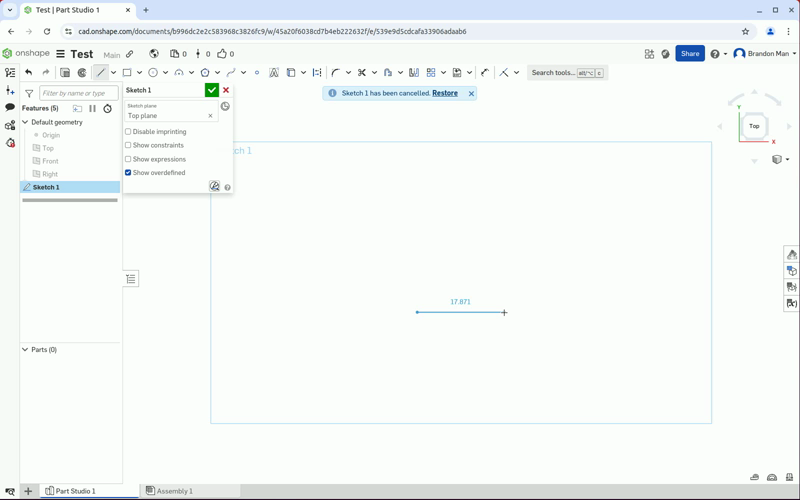
key_up(shift)
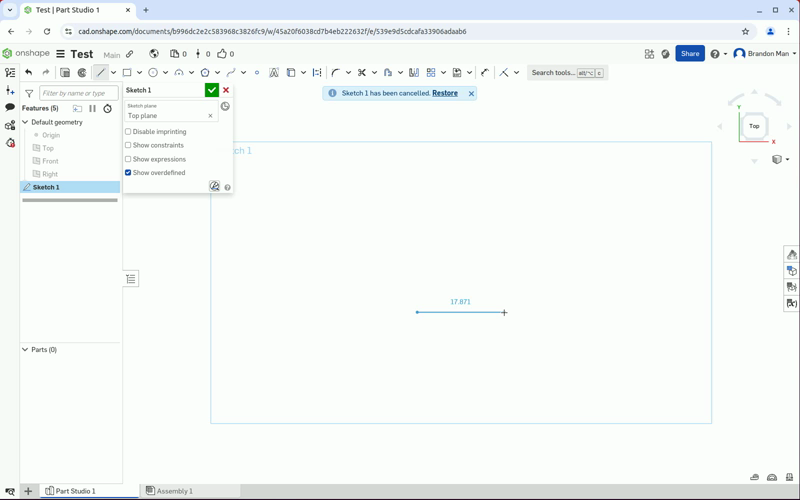
key_down(shift)
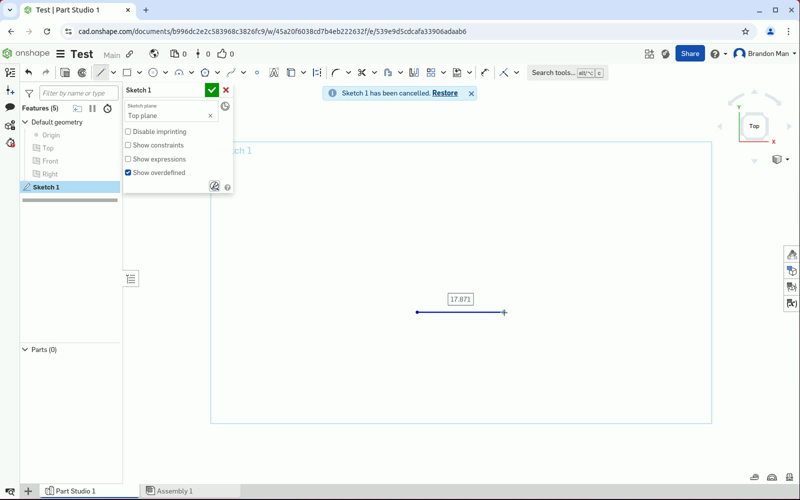
mouse_move(534, 312)
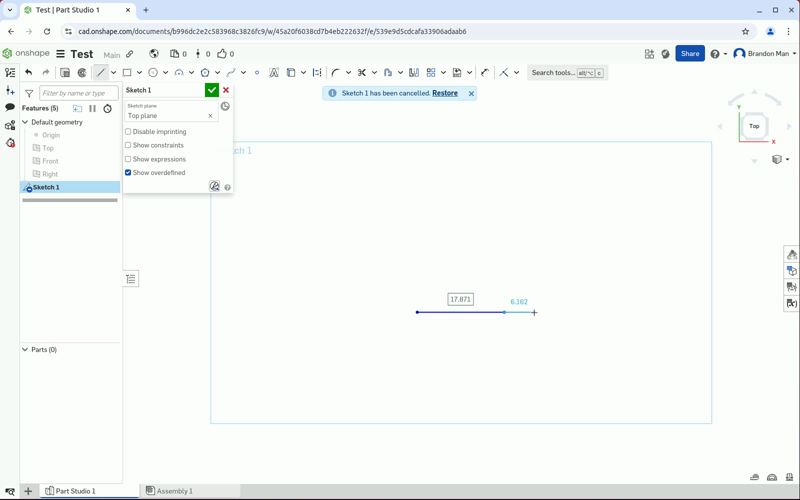
mouse_move(504, 253)
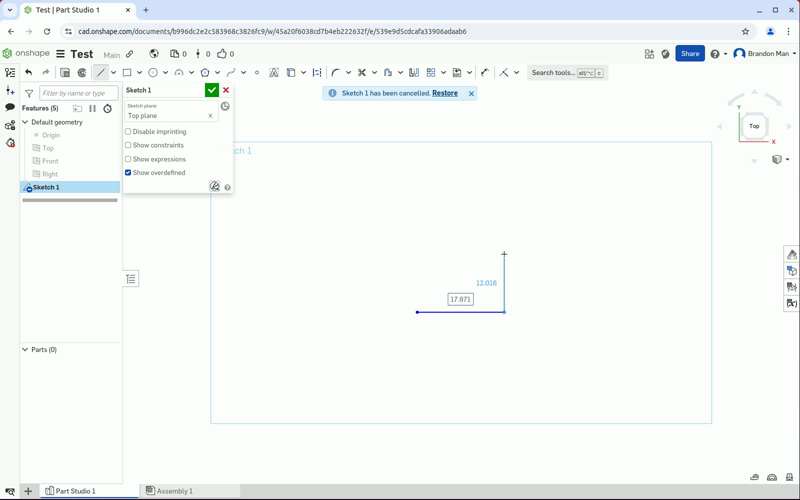
click(504, 253)
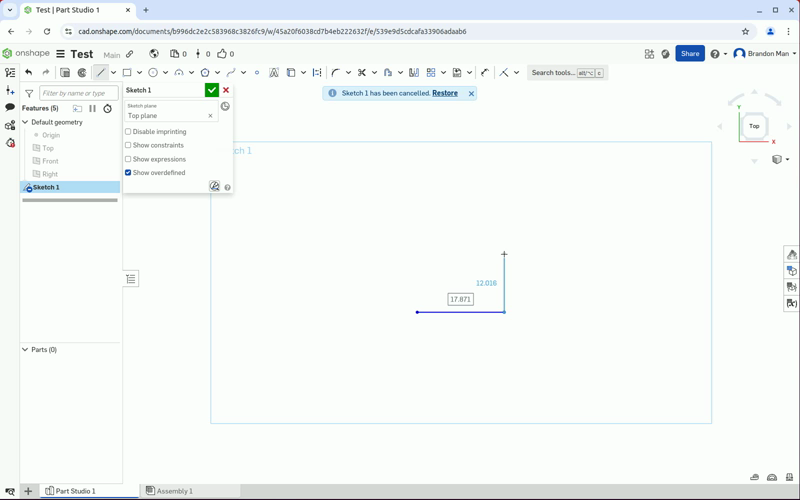
key_up(shift)
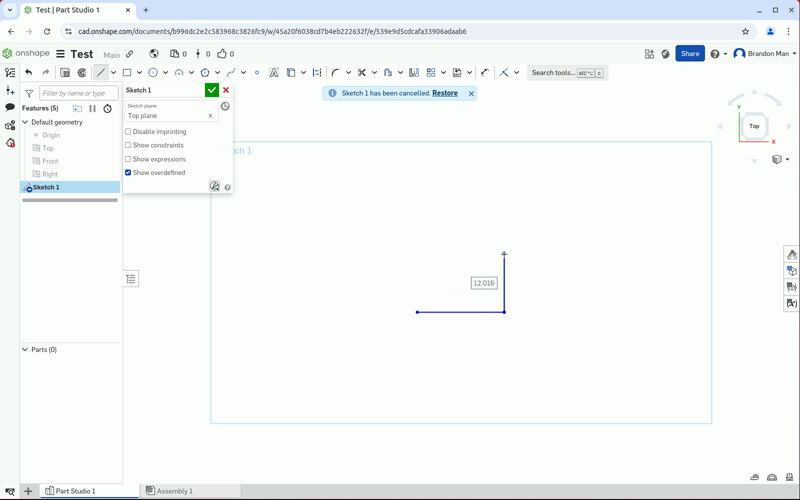
key_down(shift)
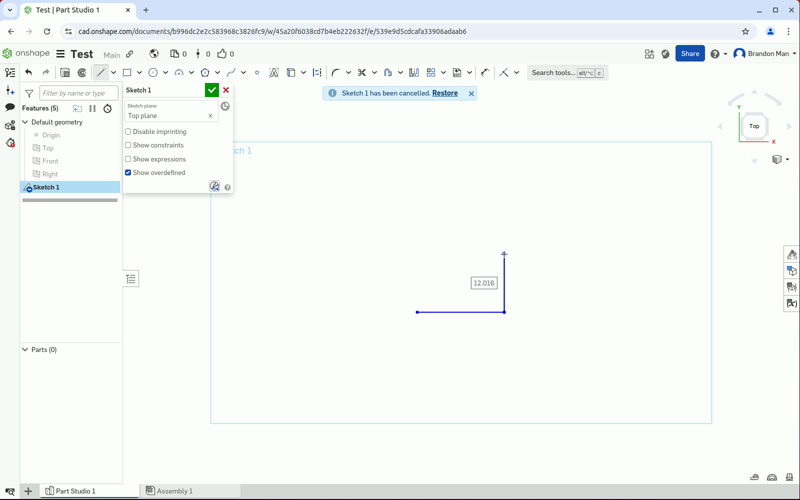
mouse_move(417, 253)
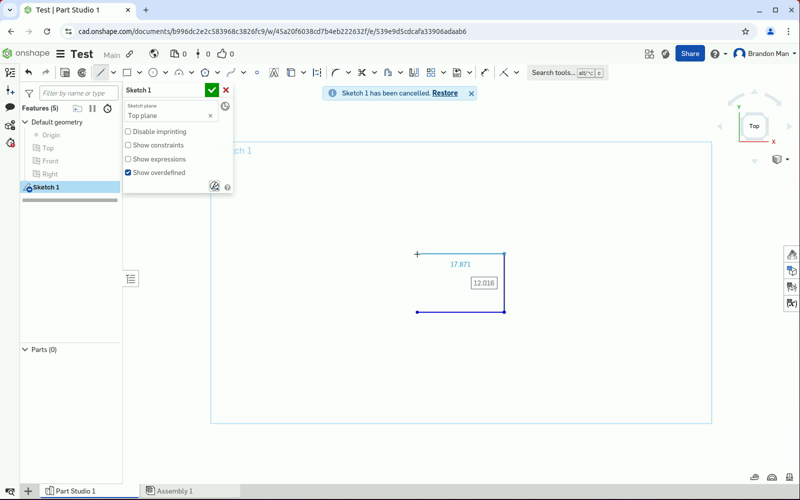
click(417, 253)
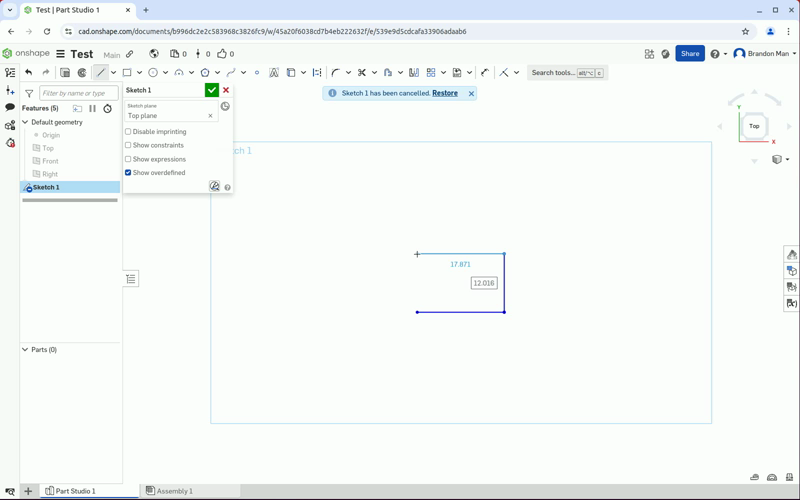
key_up(shift)
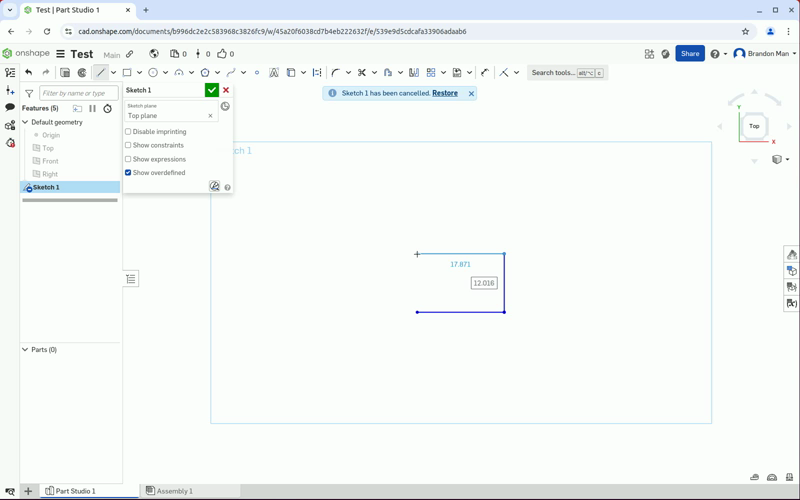
mouse_move(447, 253)
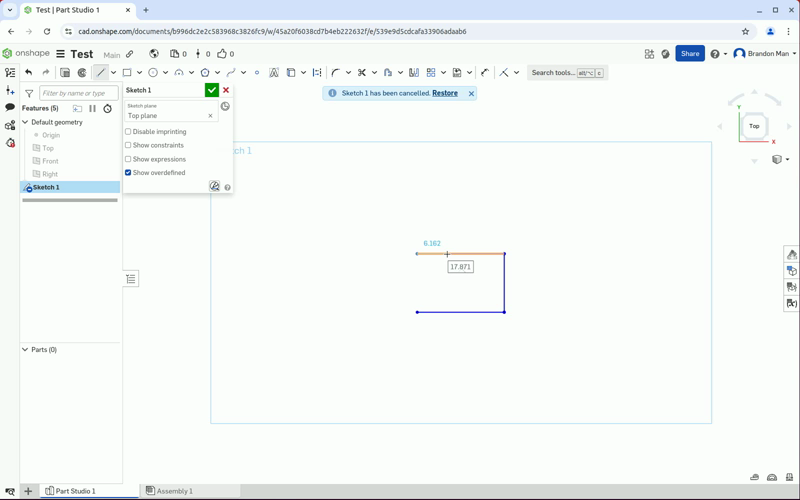
key_down(shift)
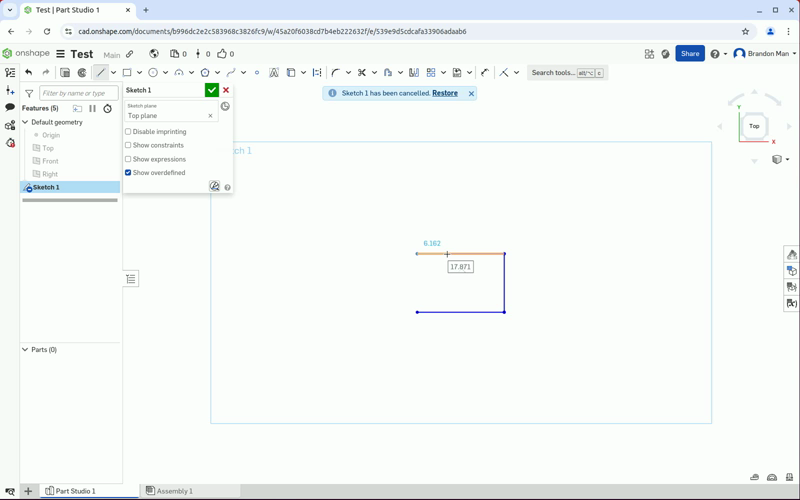
mouse_move(417, 312)
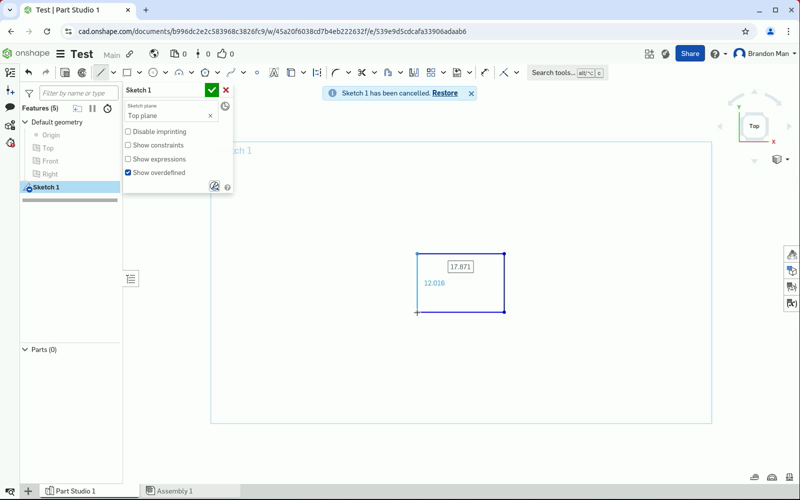
key_up(shift)
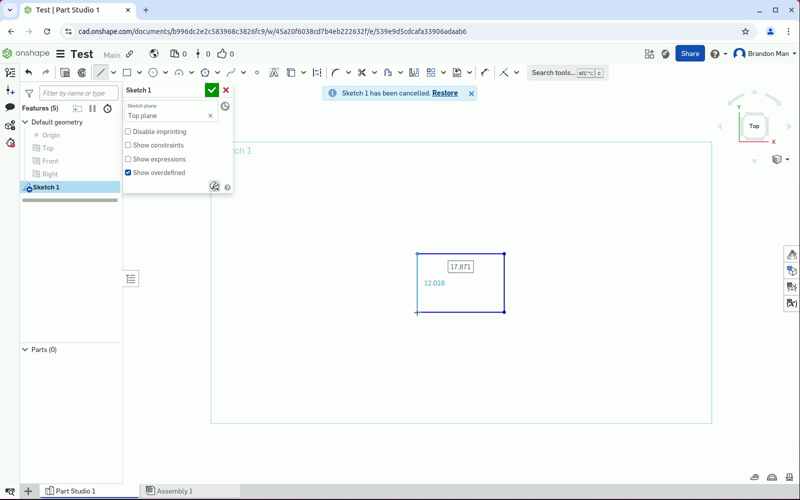
click(417, 312)
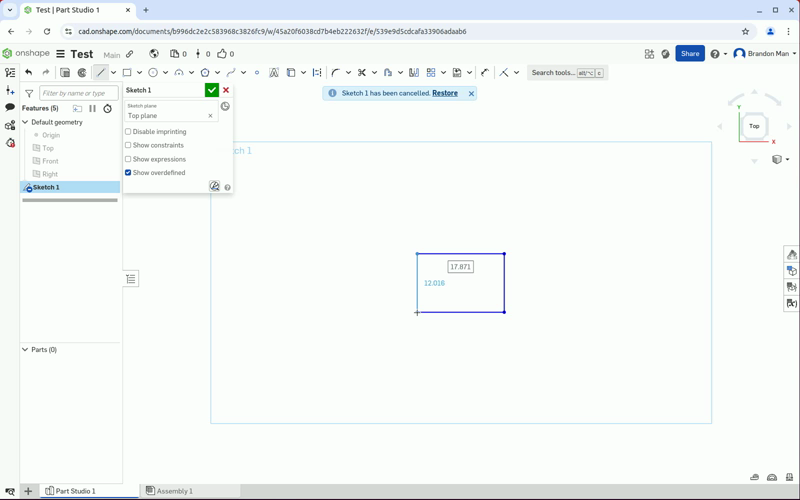
key(esc)
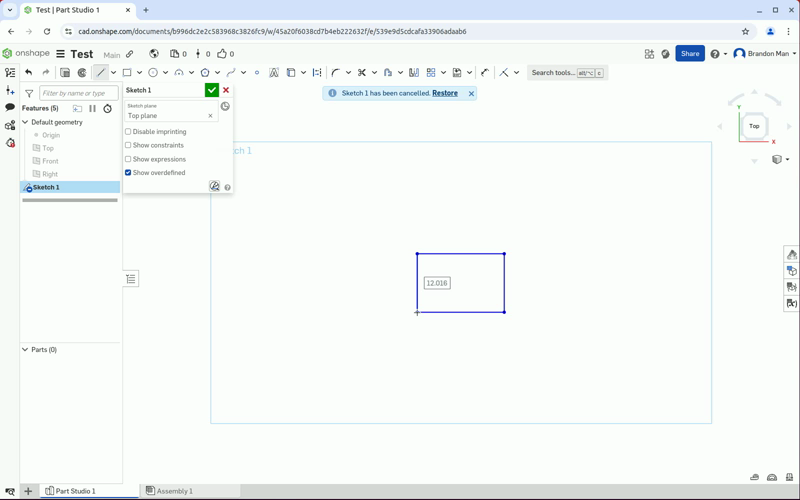
mouse_move(500, 287)
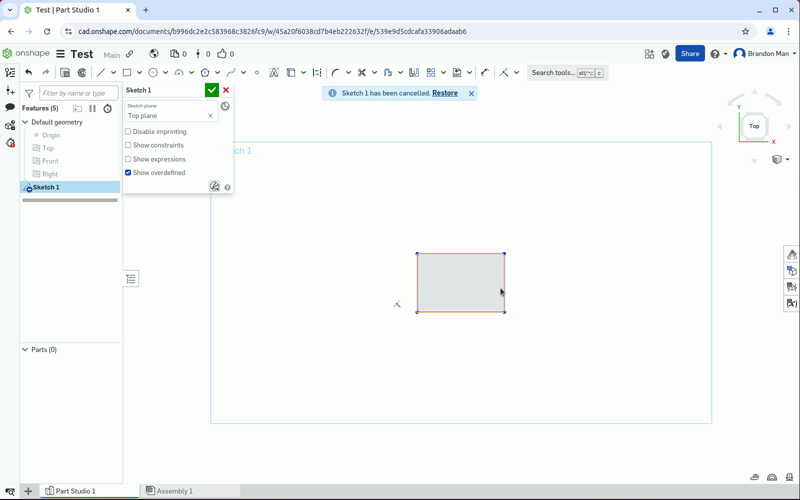
click(500, 287)
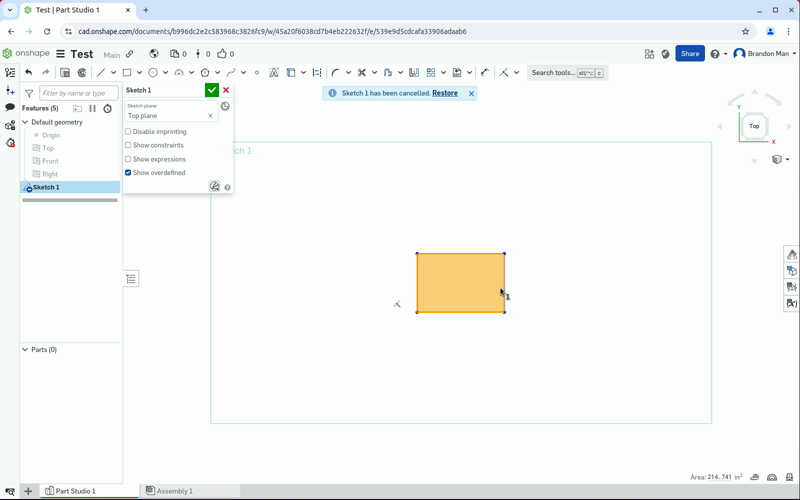
mouse_move(73, 352)
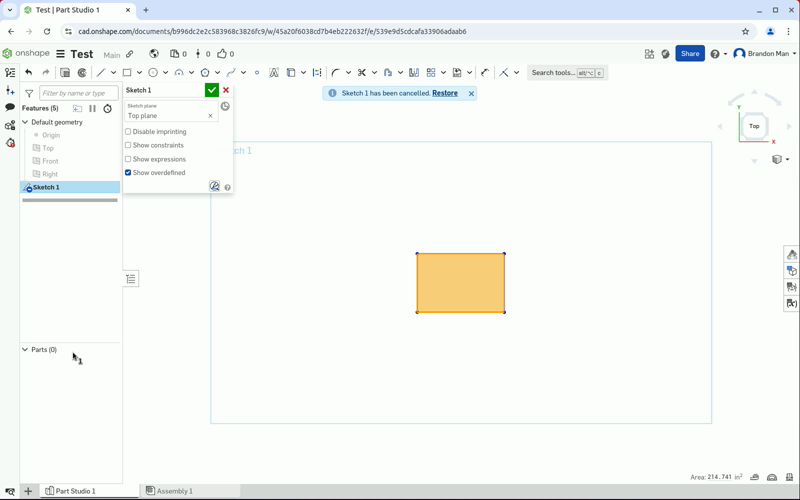
key(shift+y)
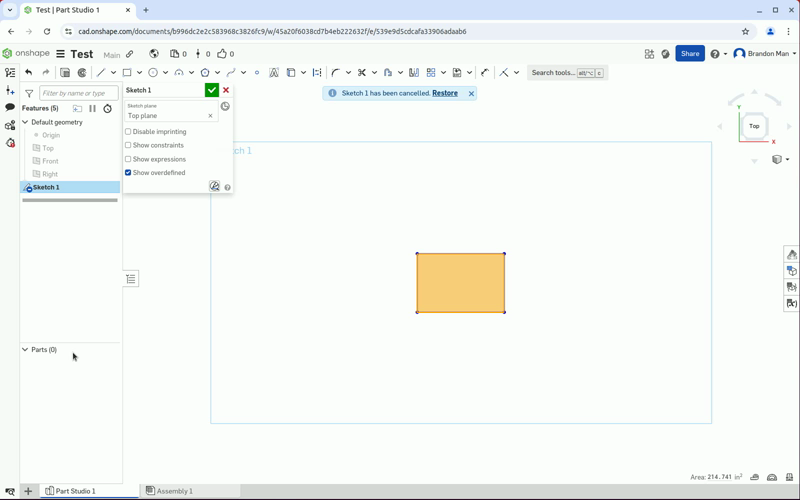
key(shift+e)
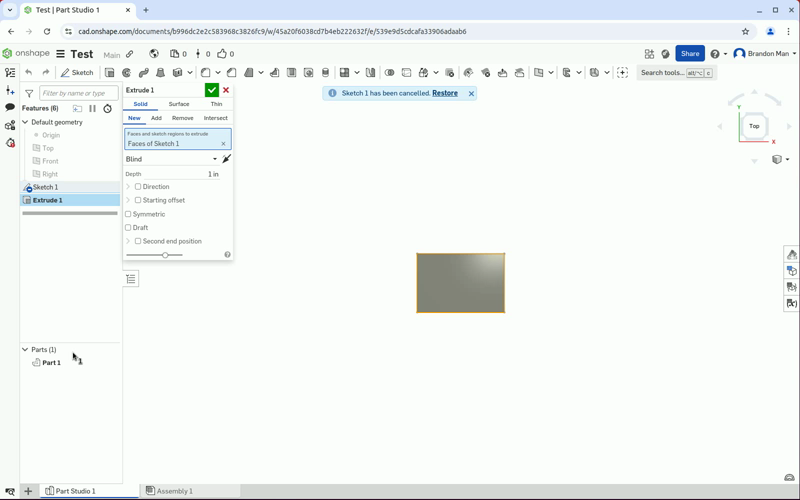
mouse_move(143, 106)
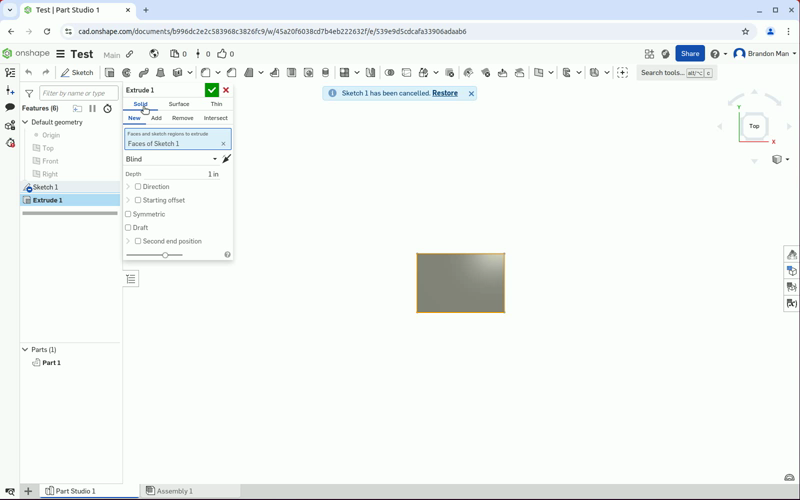
click(143, 106)
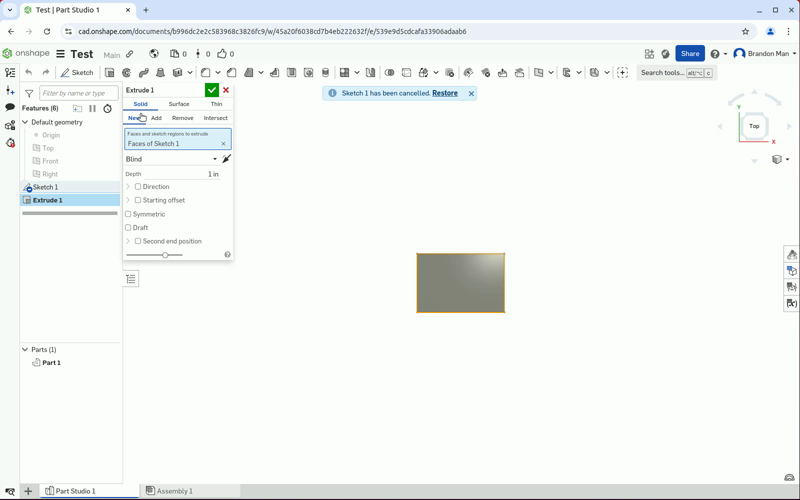
mouse_move(137, 120)
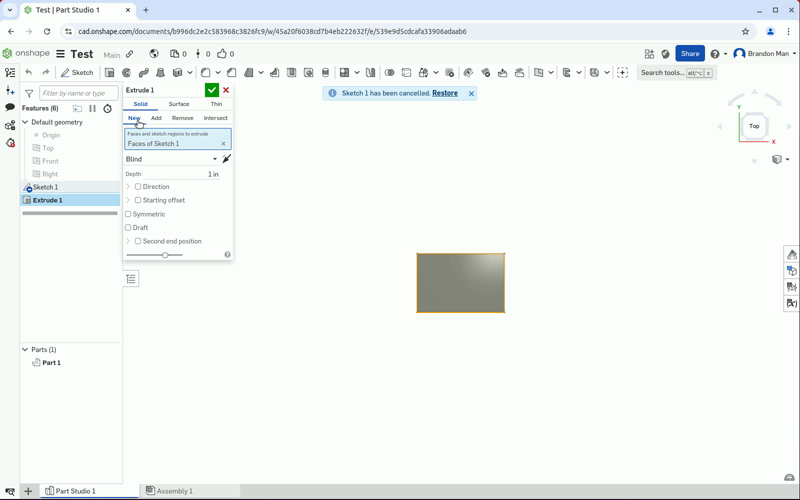
click(137, 120)
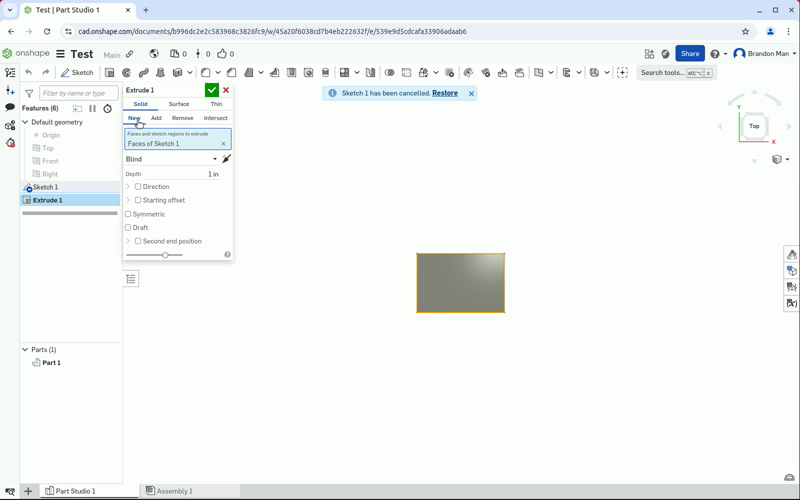
key(tab, 4)
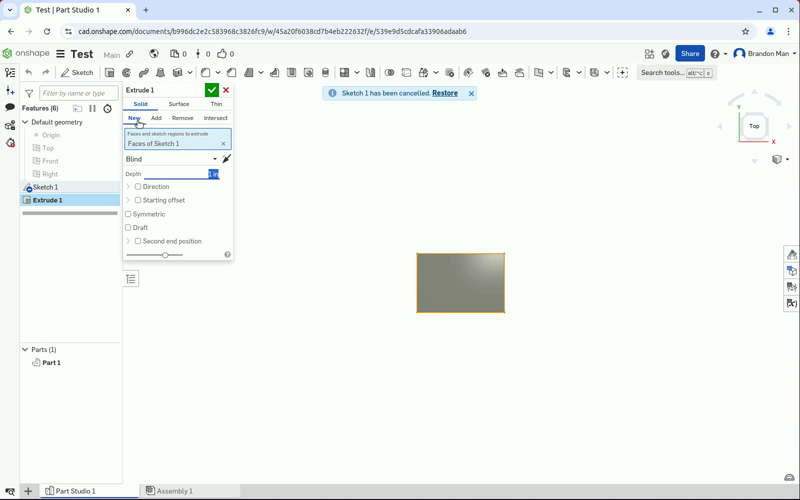
text(2.166)
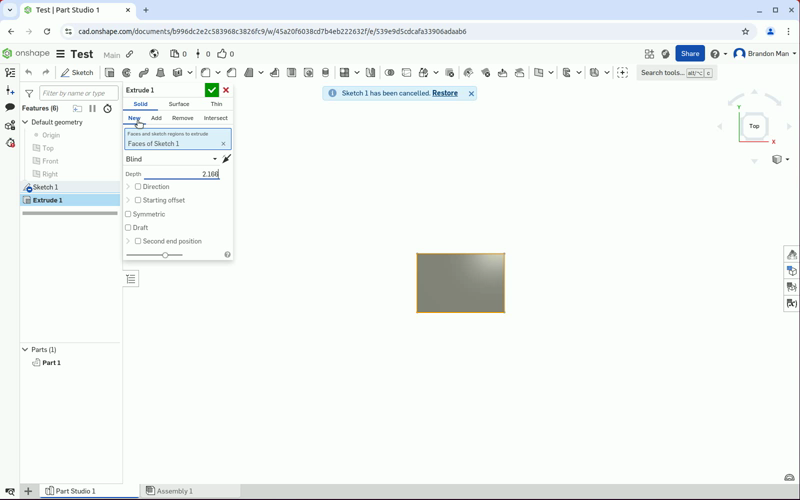
key(enter)
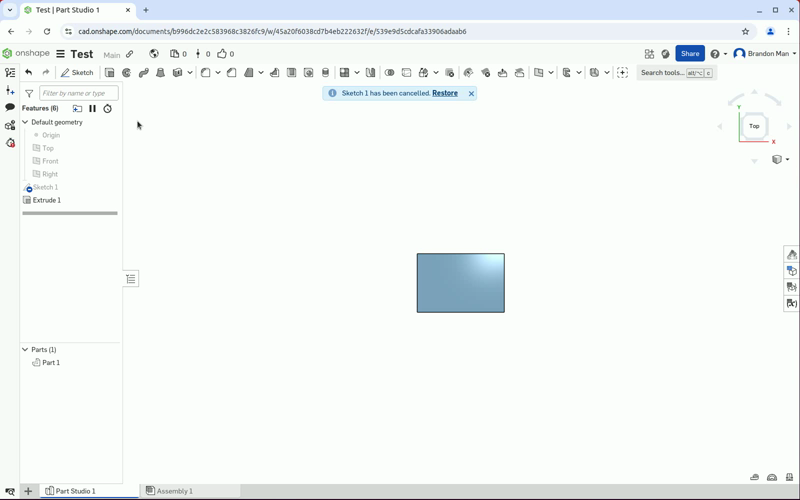
key(shift+h)
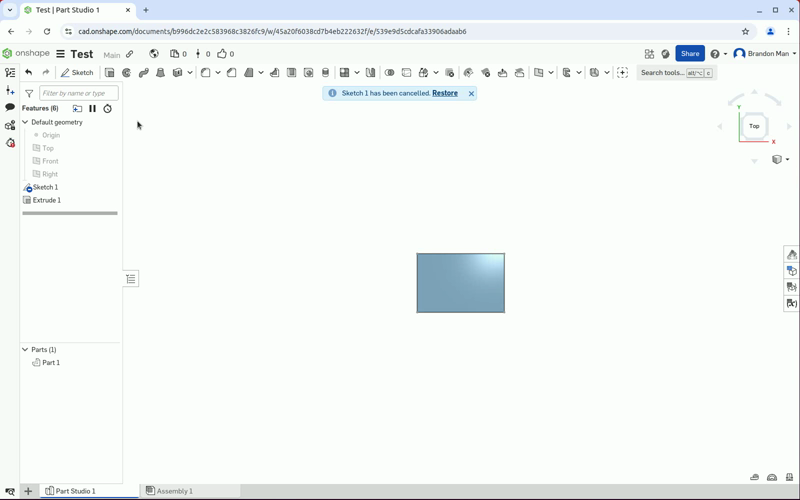
key(shift+h)
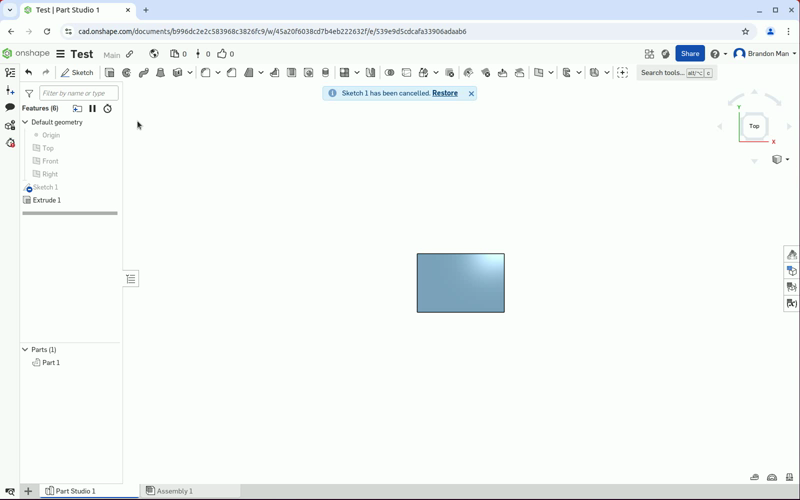
mouse_move(73, 189)
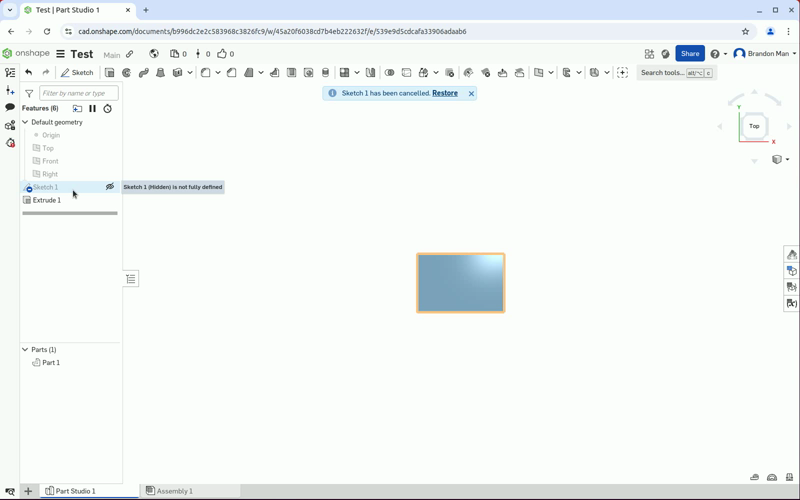
click(73, 189)
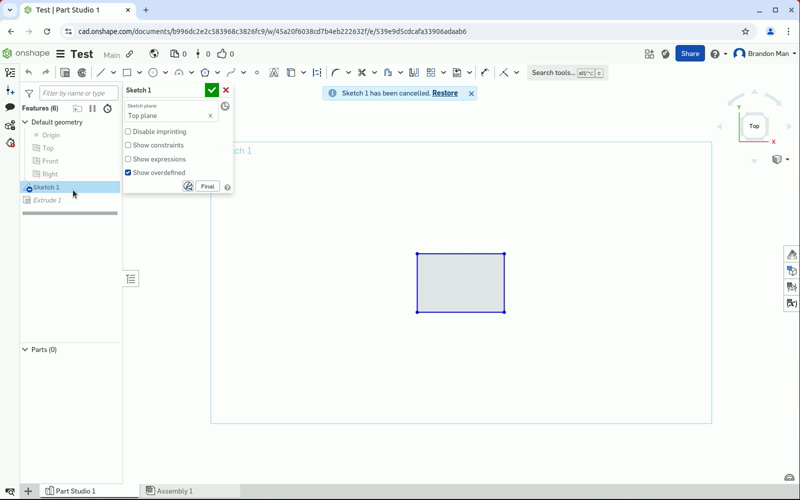
mouse_move(229, 92)
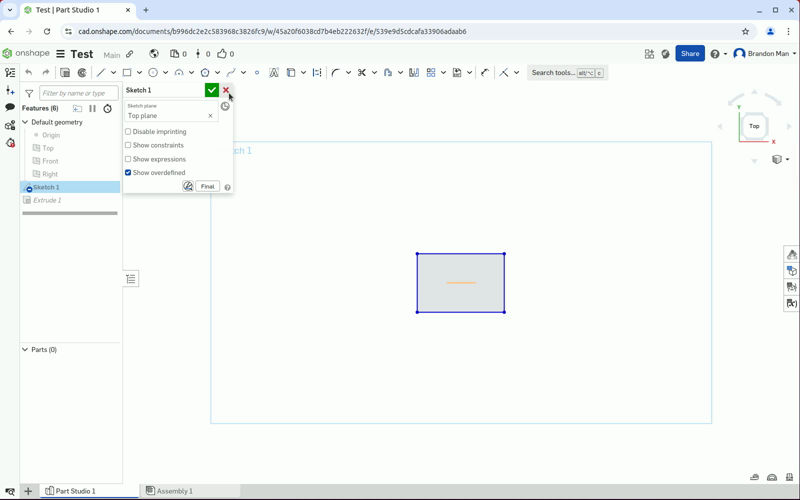
click(229, 92)
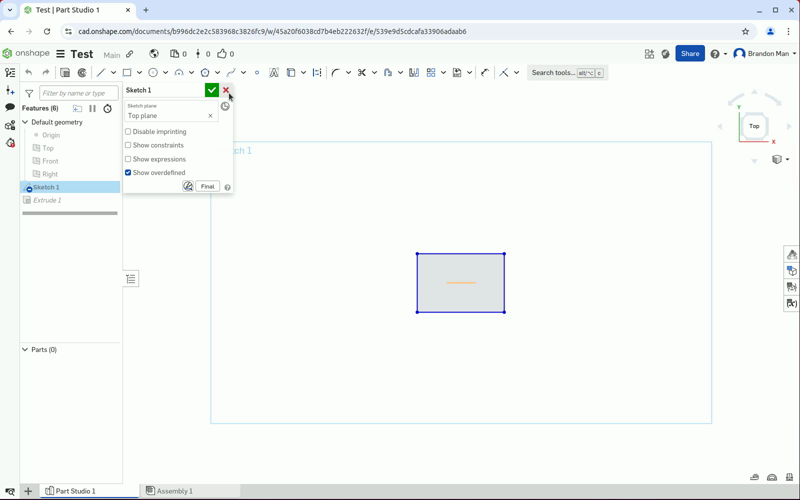
key(shift+s)
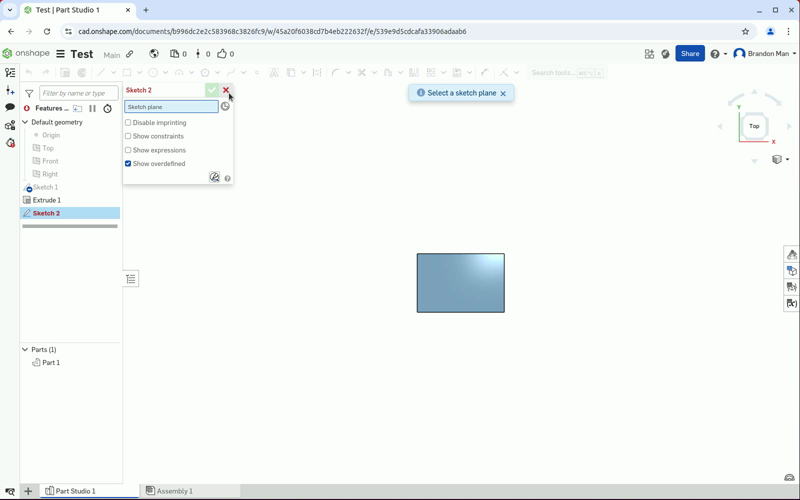
mouse_move(73, 150)
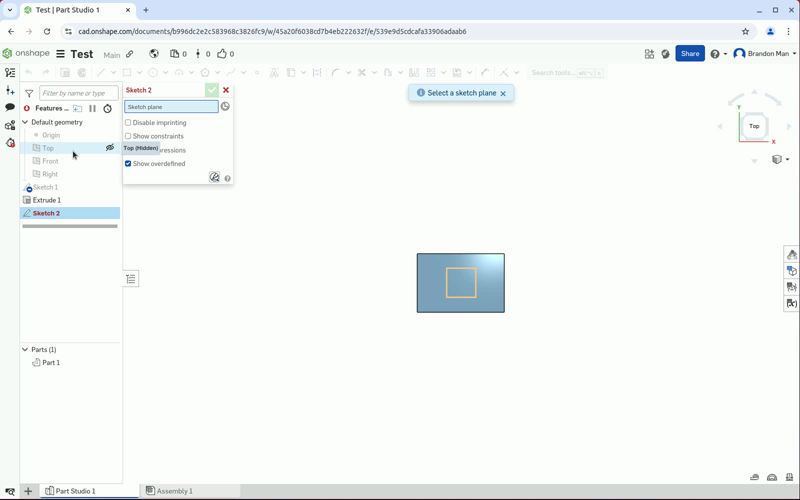
click(73, 150)
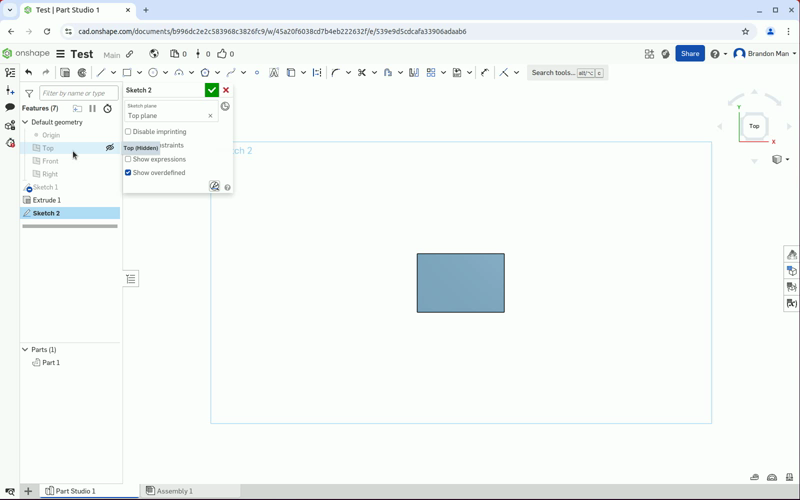
mouse_move(73, 352)
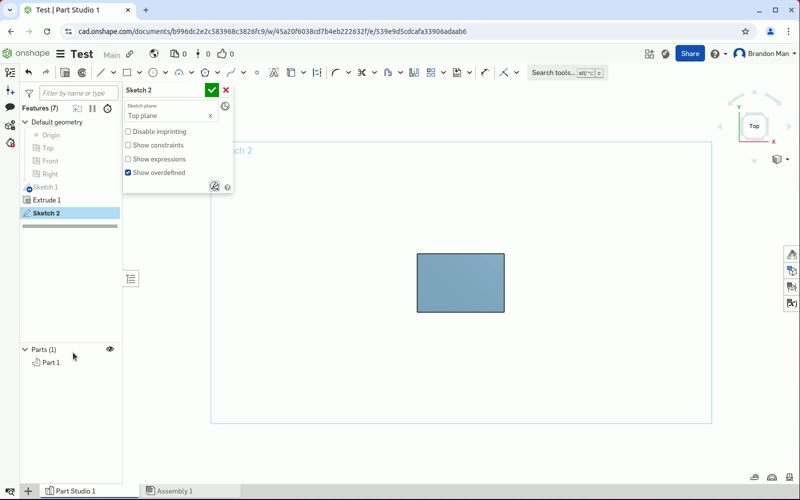
key(y)
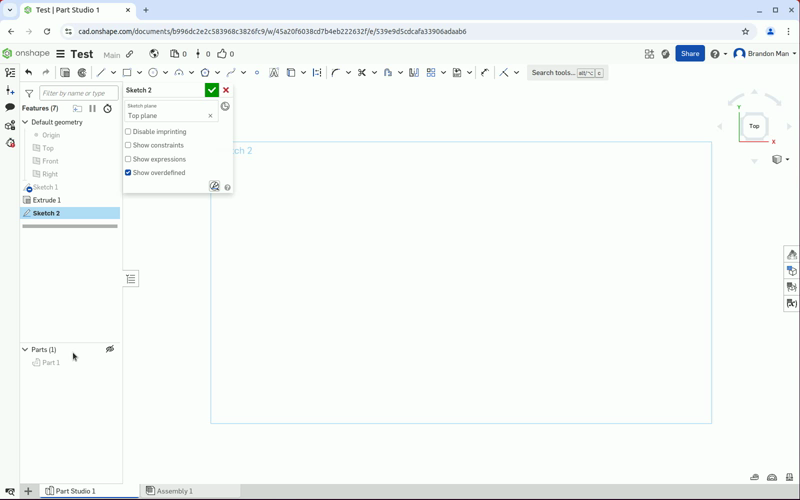
key(c)
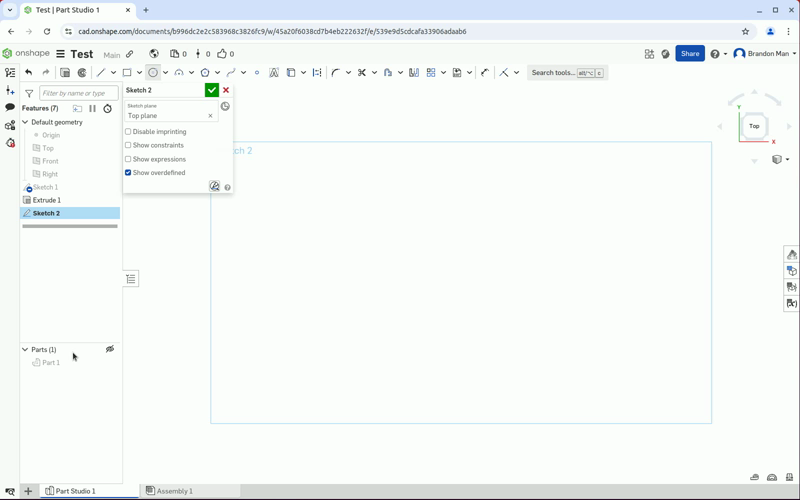
key_down(shift)
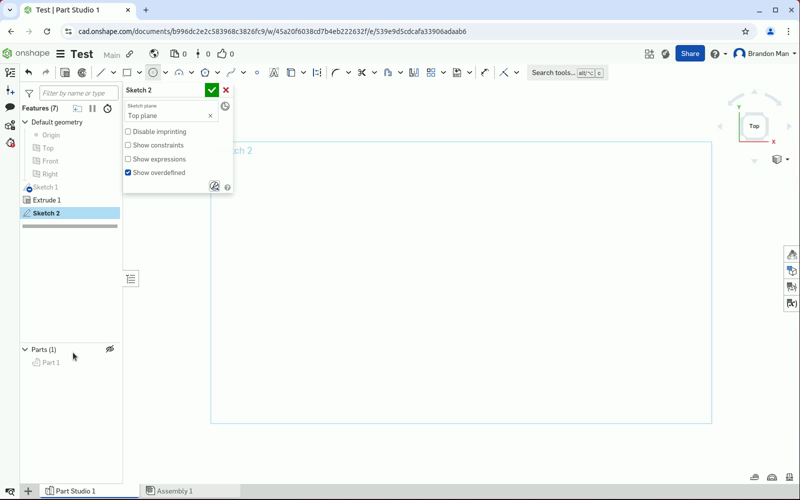
mouse_move(461, 282)
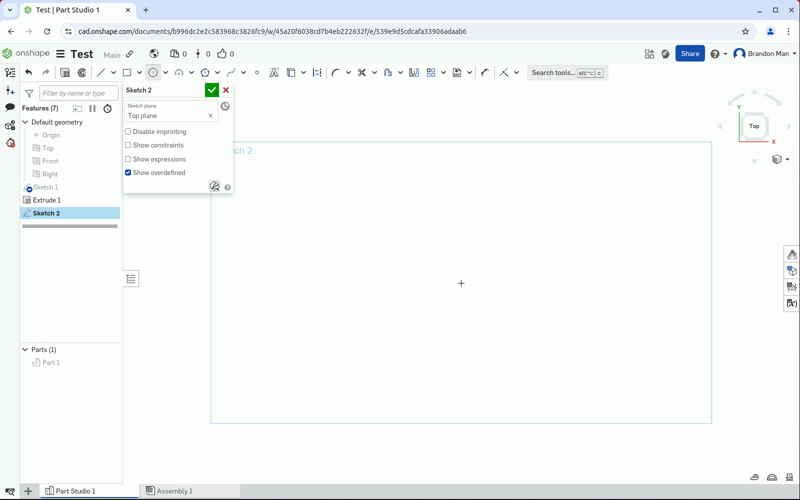
click(461, 282)
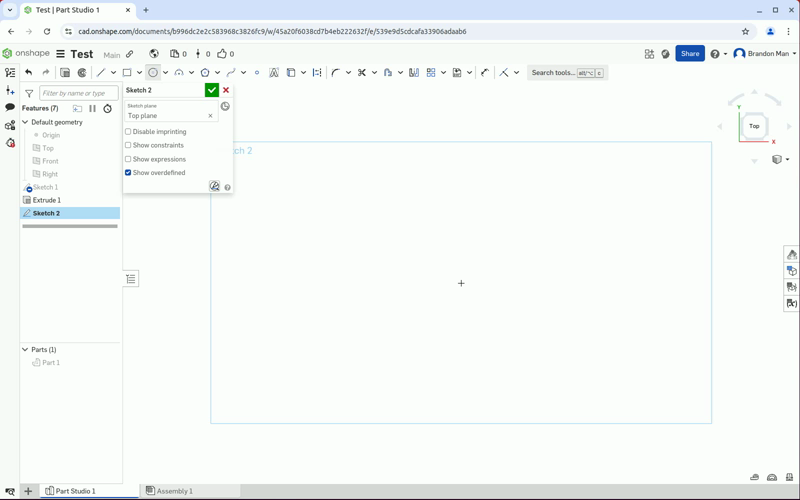
key_up(shift)
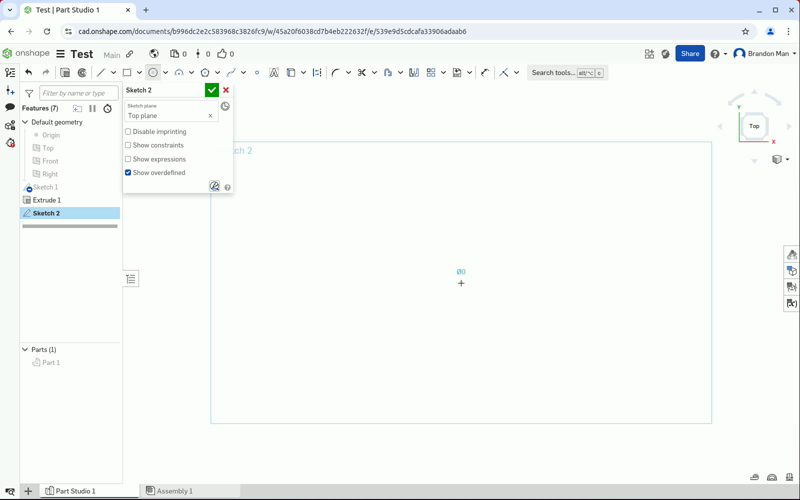
mouse_move(476, 282)
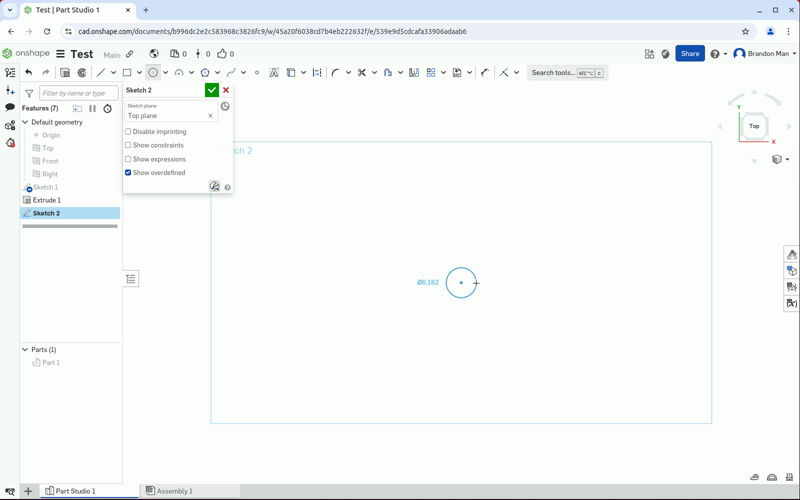
click(476, 282)
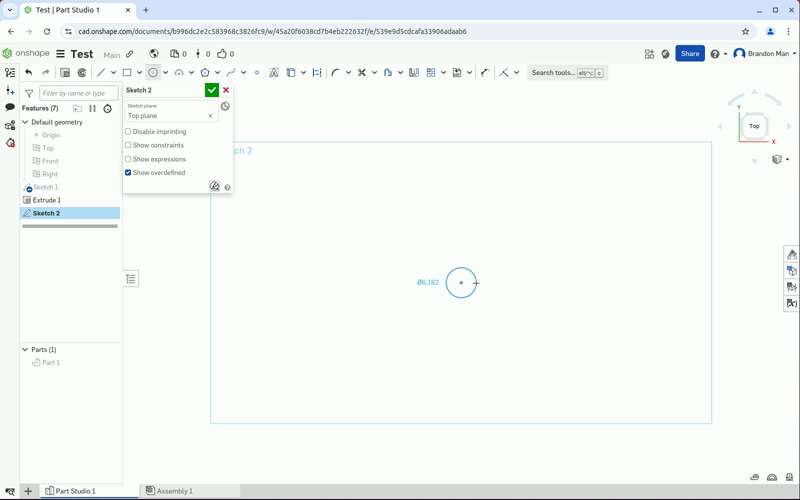
key(esc)
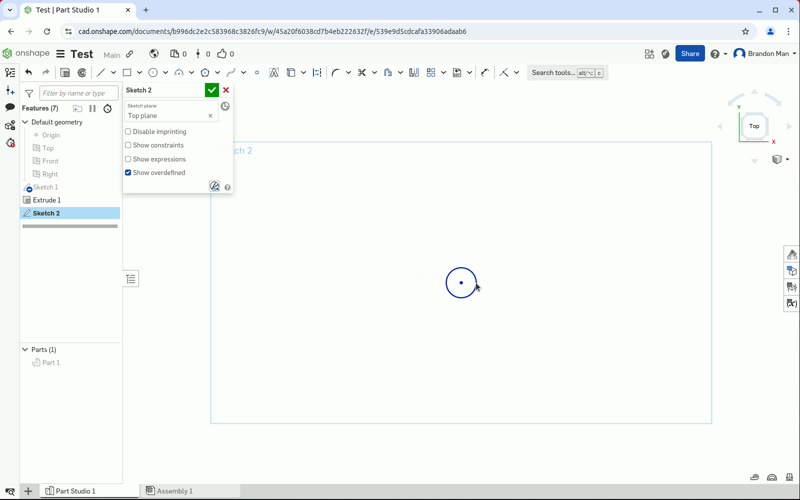
mouse_move(474, 277)
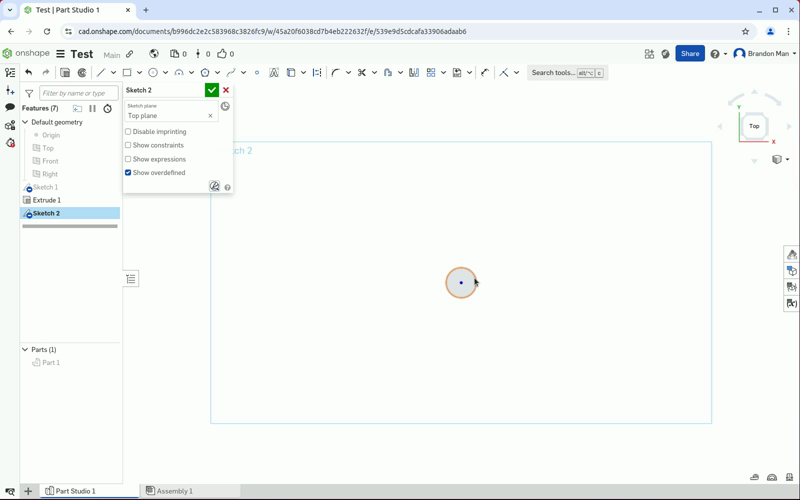
scroll(6)
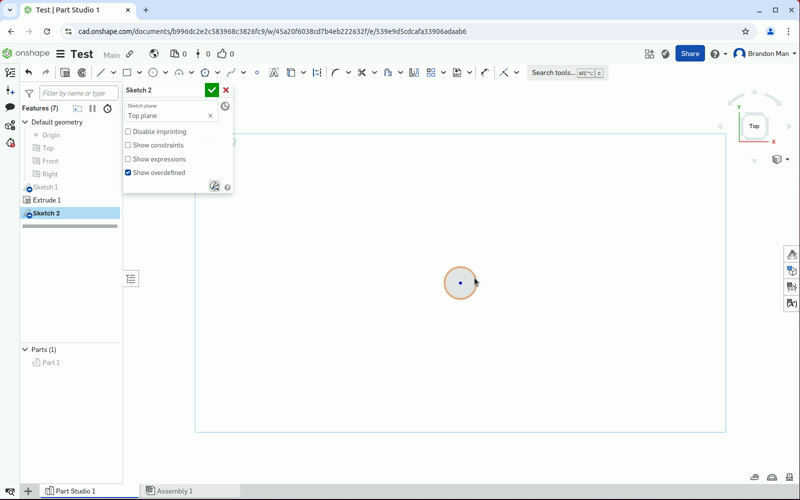
scroll(6)
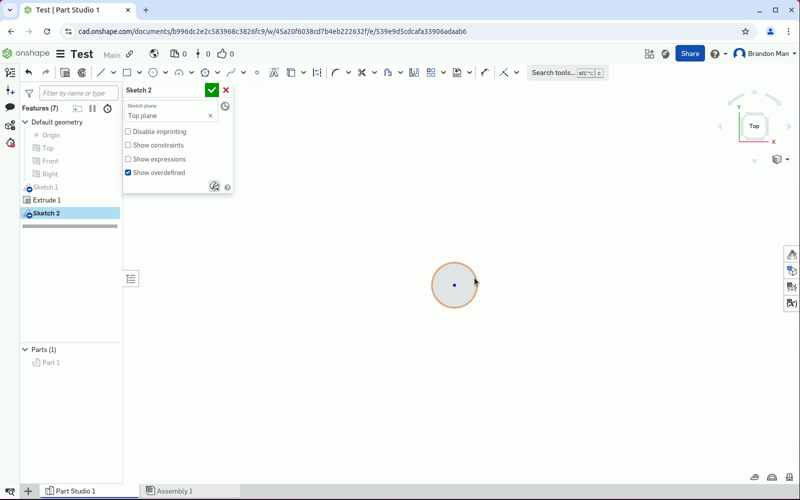
scroll(6)
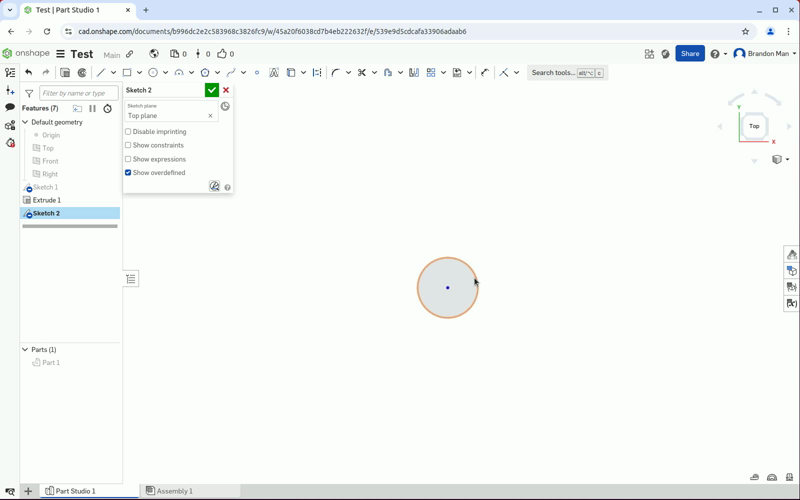
scroll(6)
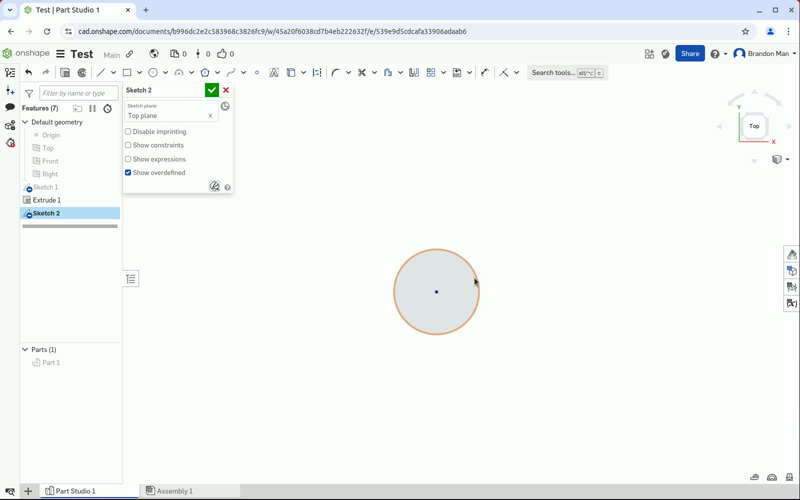
scroll(6)
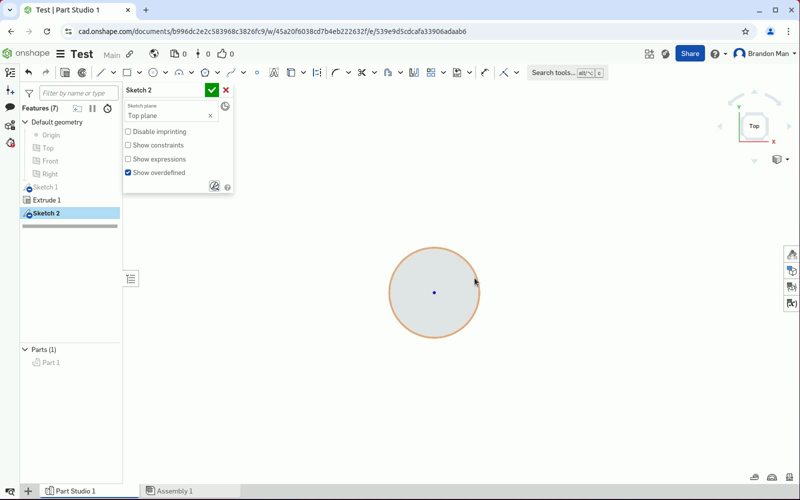
scroll(6)
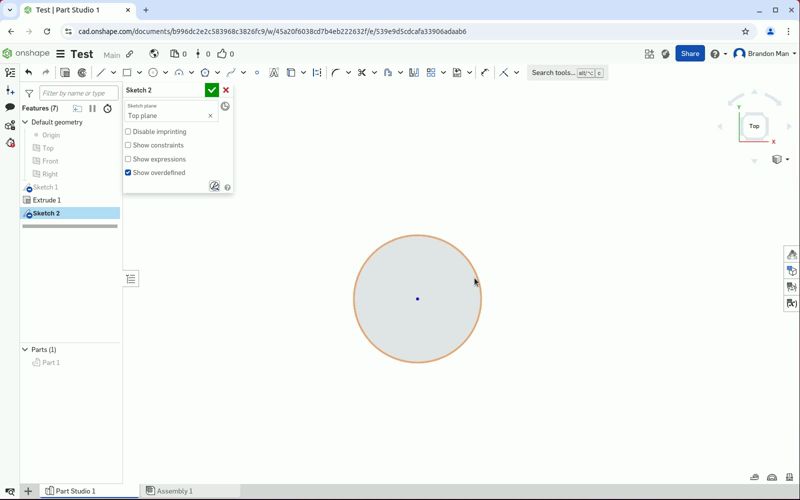
scroll(6)
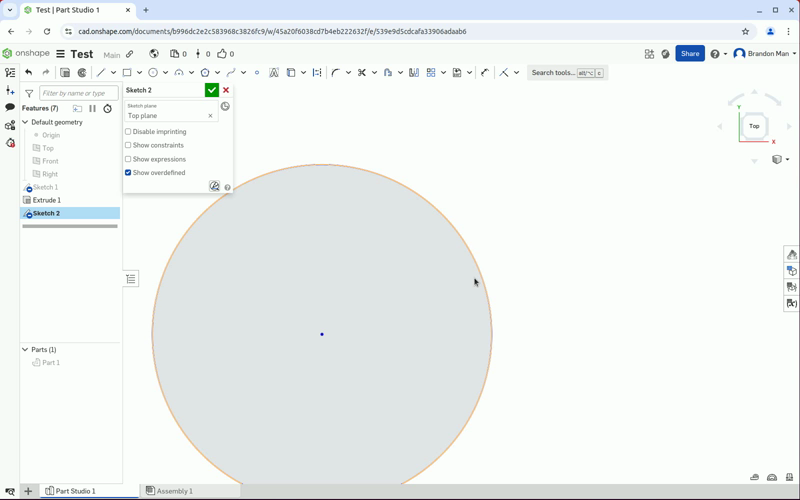
click(474, 277)
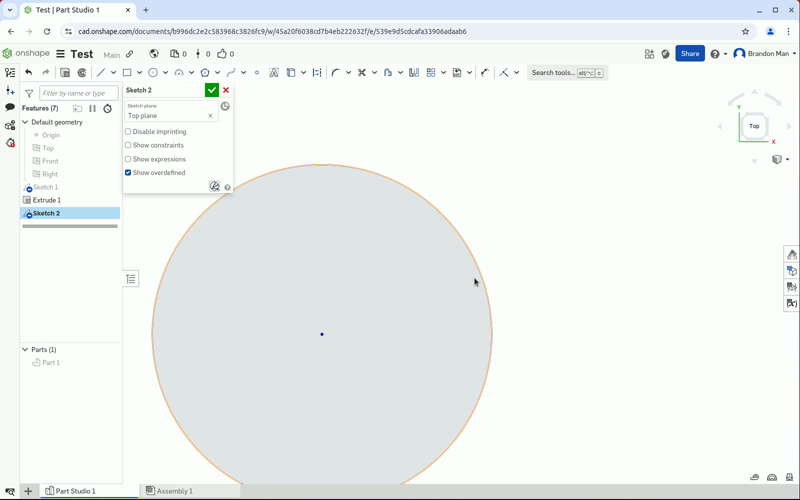
scroll(-6)
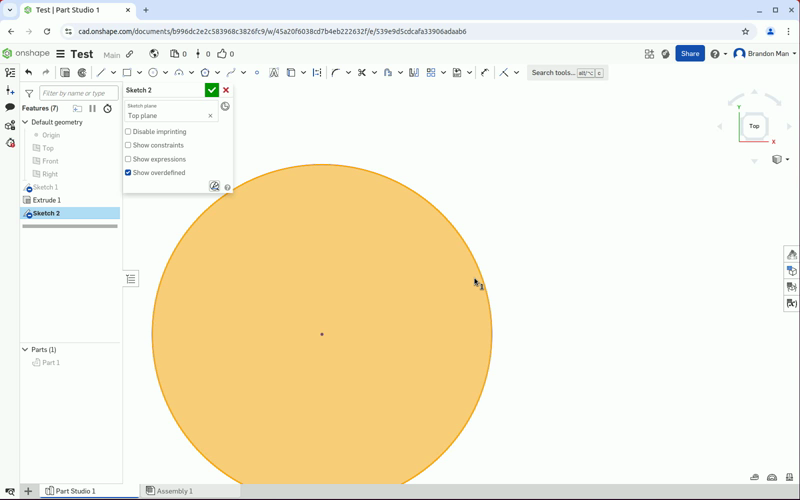
scroll(-6)
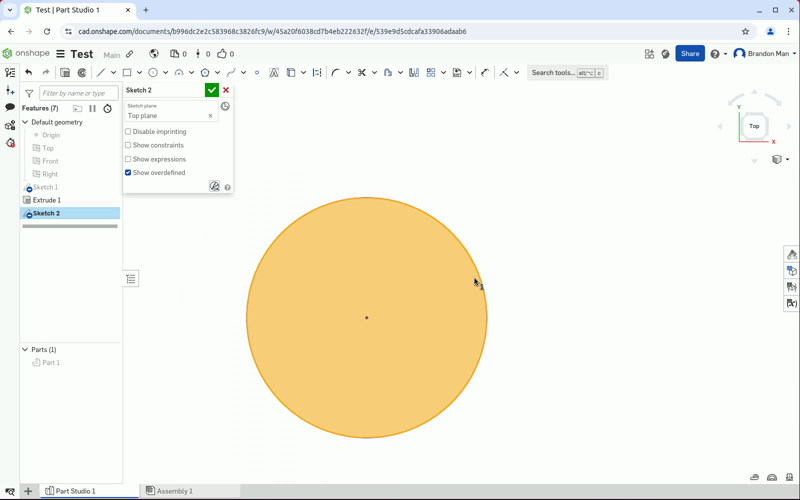
scroll(-6)
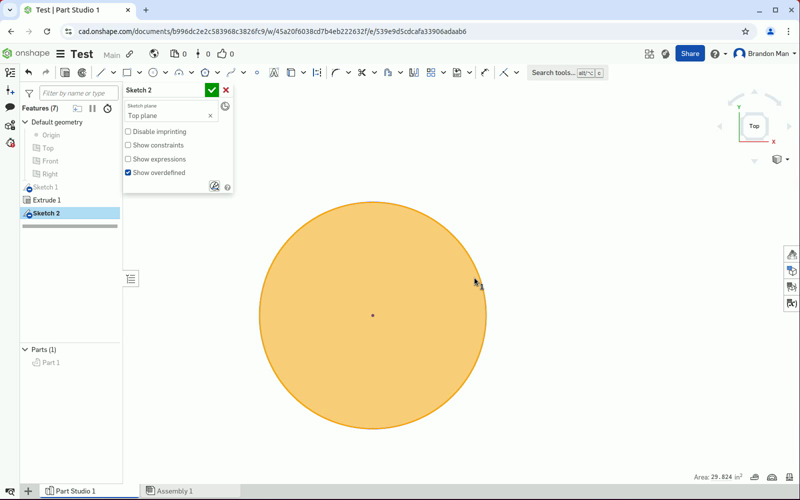
scroll(-6)
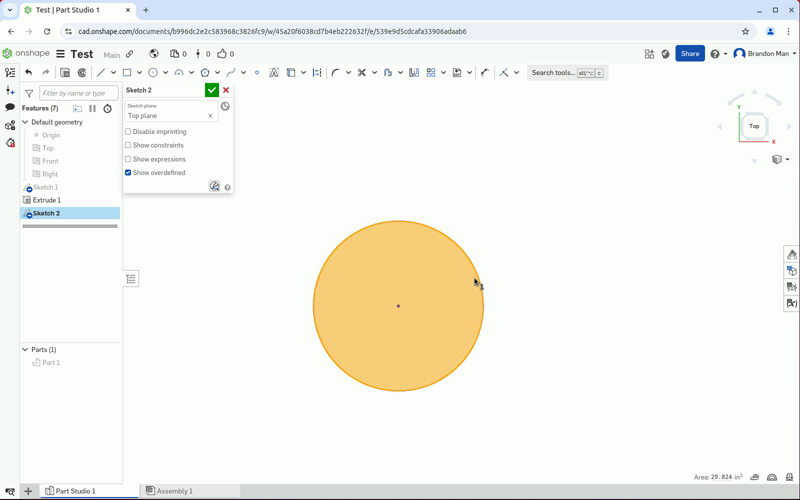
scroll(-6)
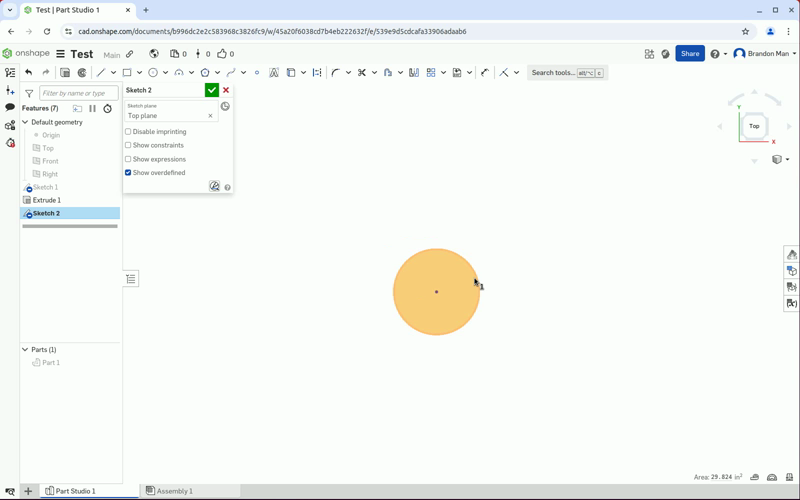
scroll(-6)
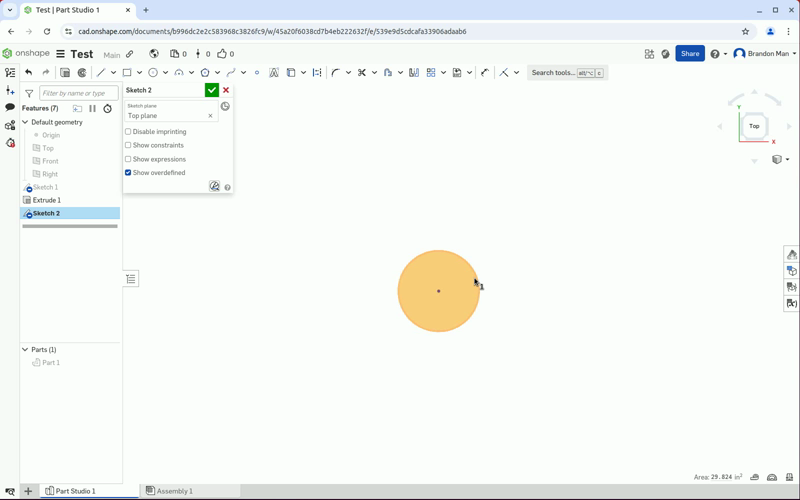
scroll(-6)
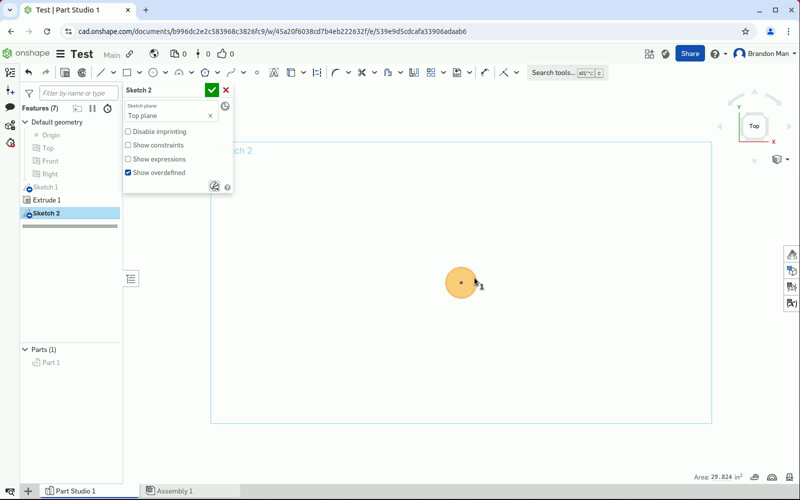
mouse_move(73, 352)
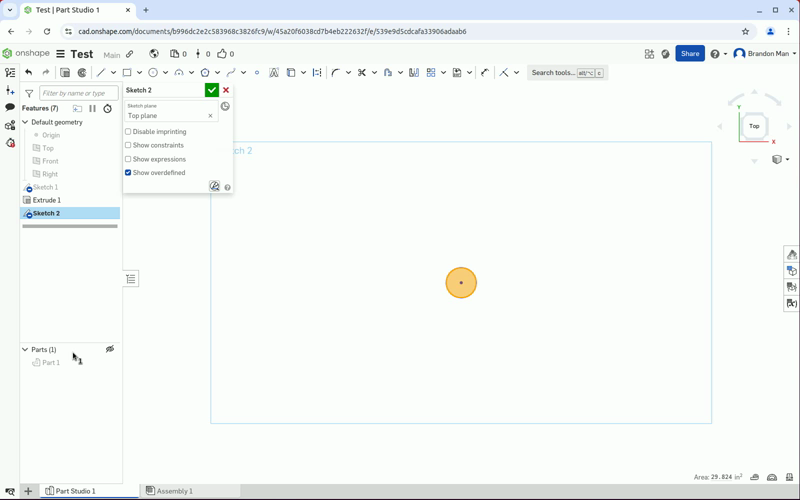
key(shift+y)
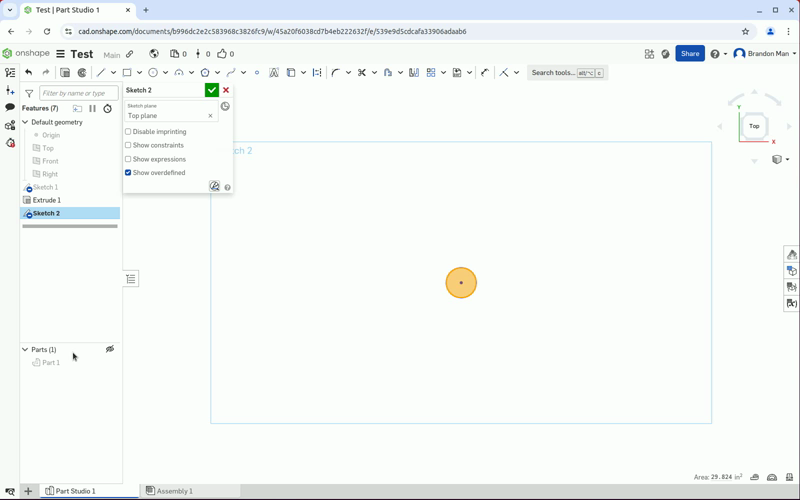
key(shift+e)
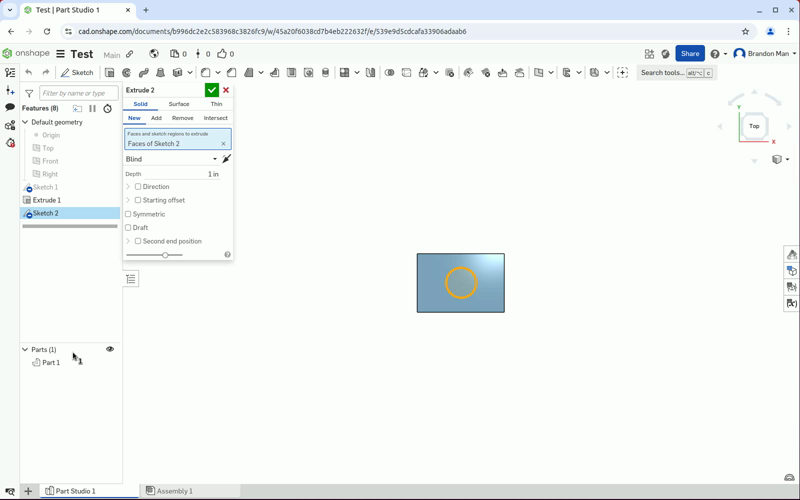
mouse_move(143, 106)
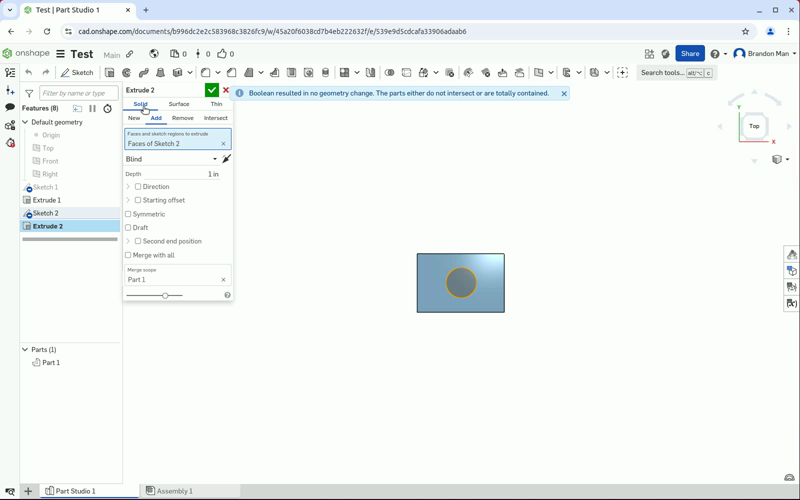
click(143, 106)
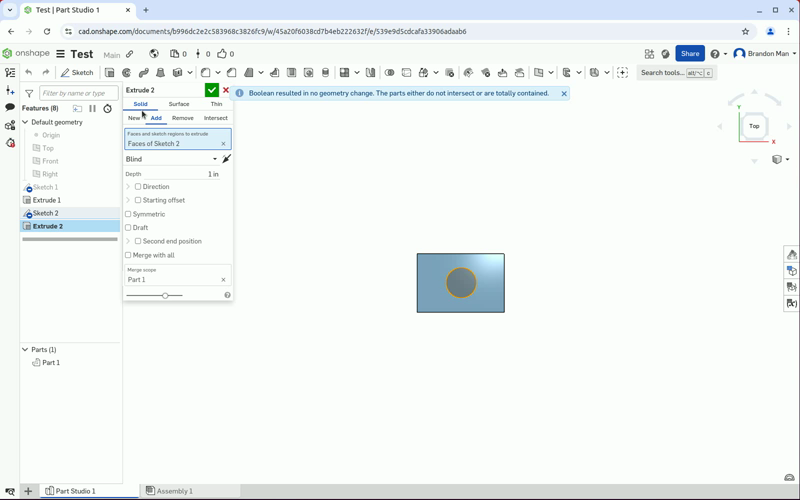
mouse_move(137, 120)
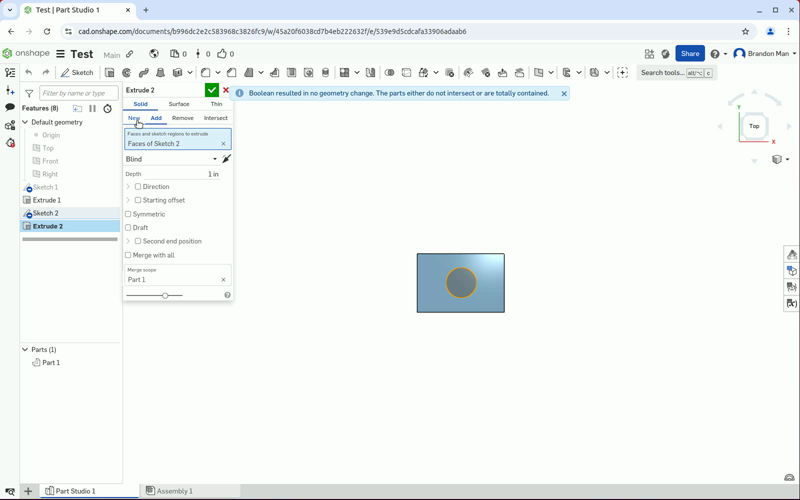
click(137, 120)
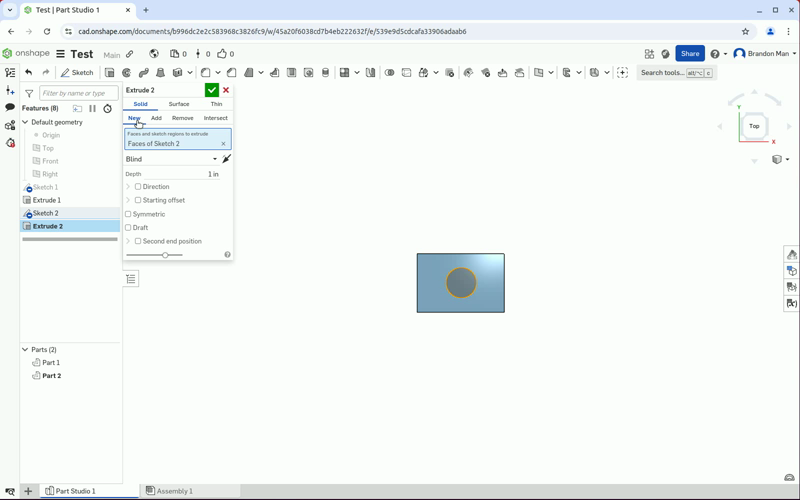
key(tab, 4)
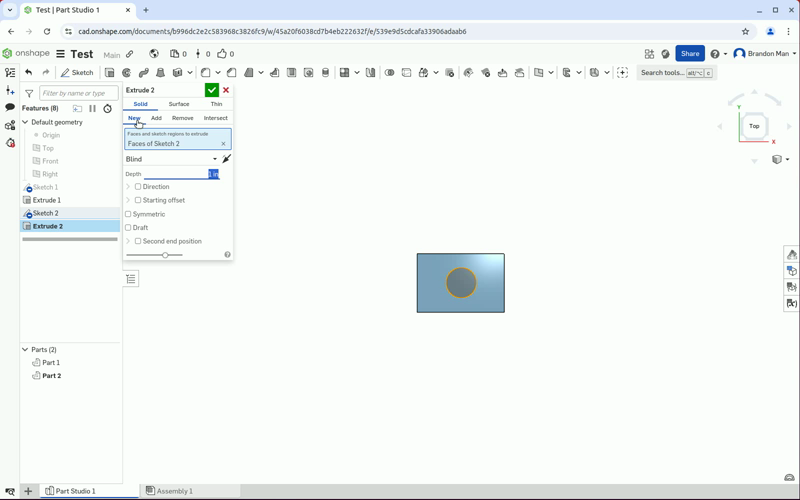
text(20.942)
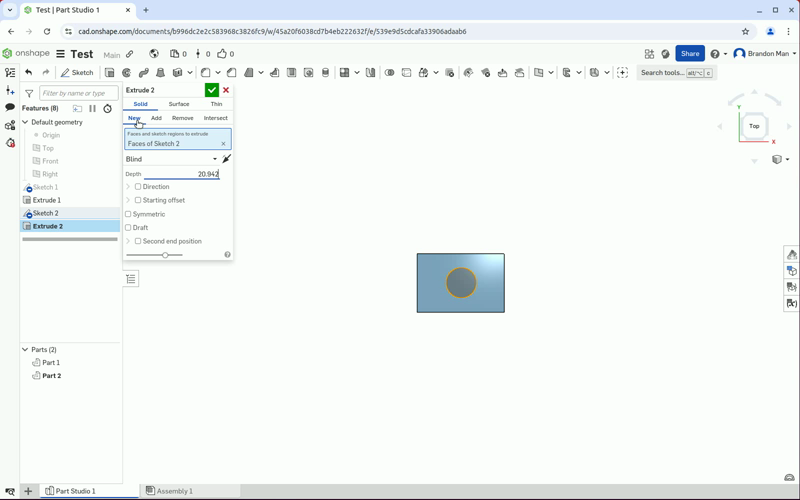
key(enter)
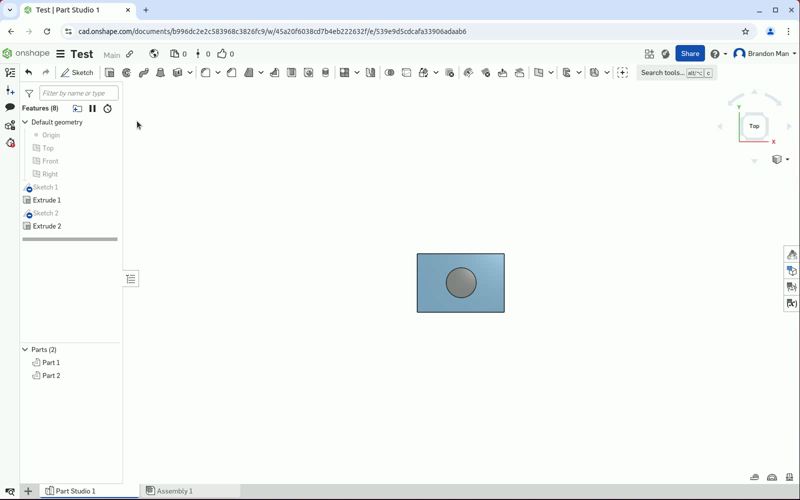
key(shift+h)
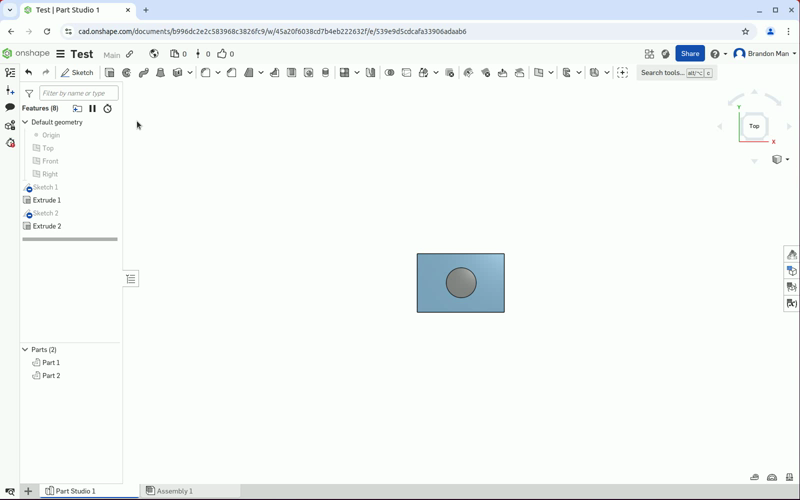
key(shift+h)
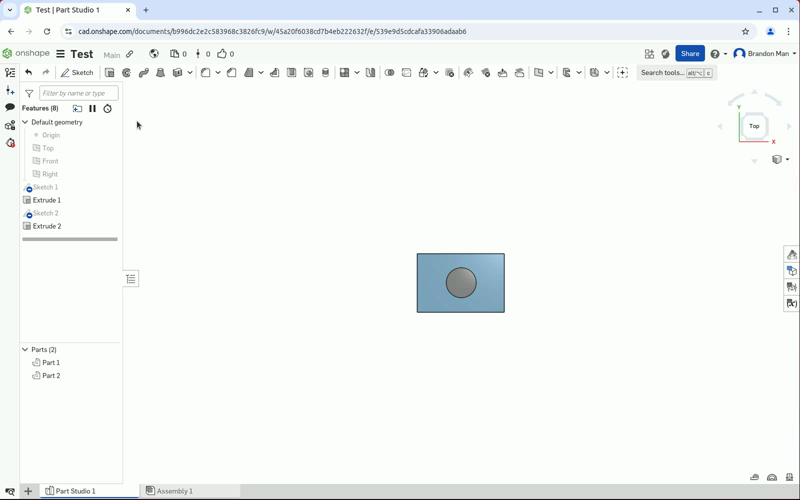
mouse_move(73, 189)
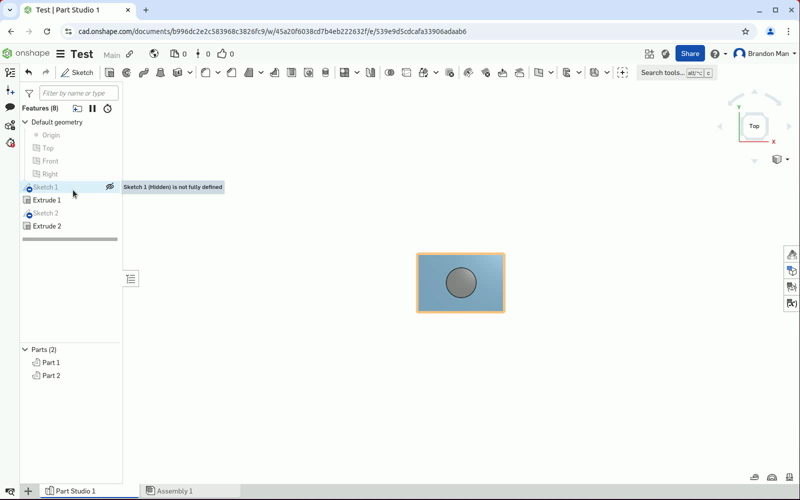
click(73, 189)
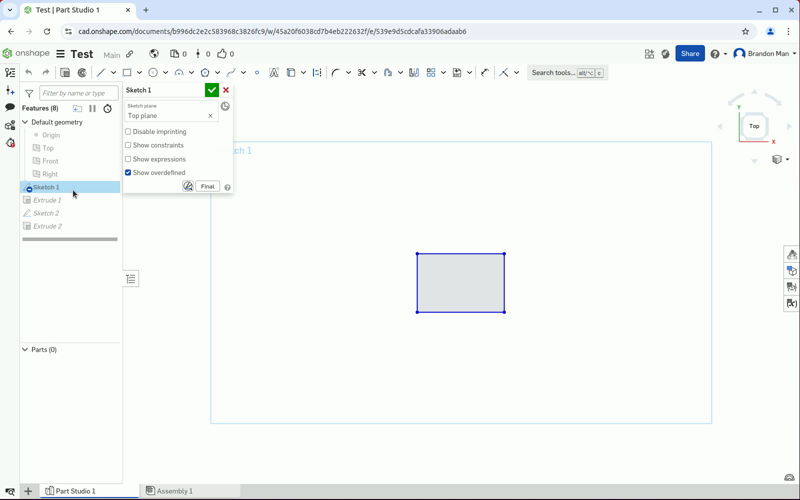
mouse_move(229, 92)
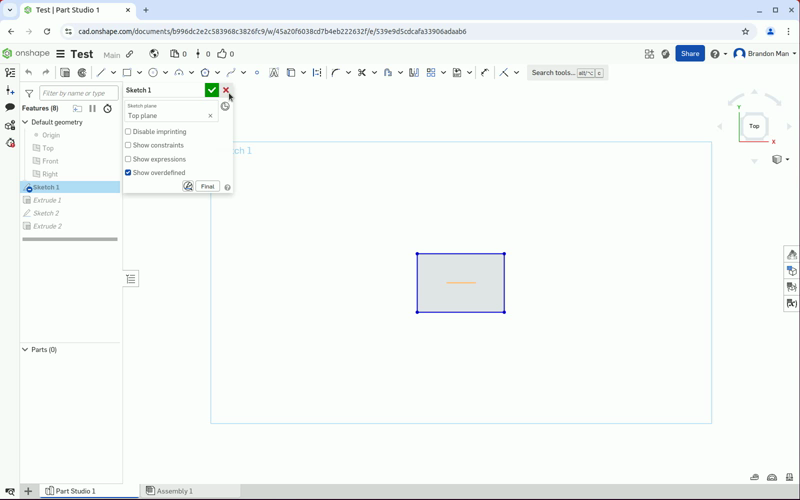
click(229, 92)
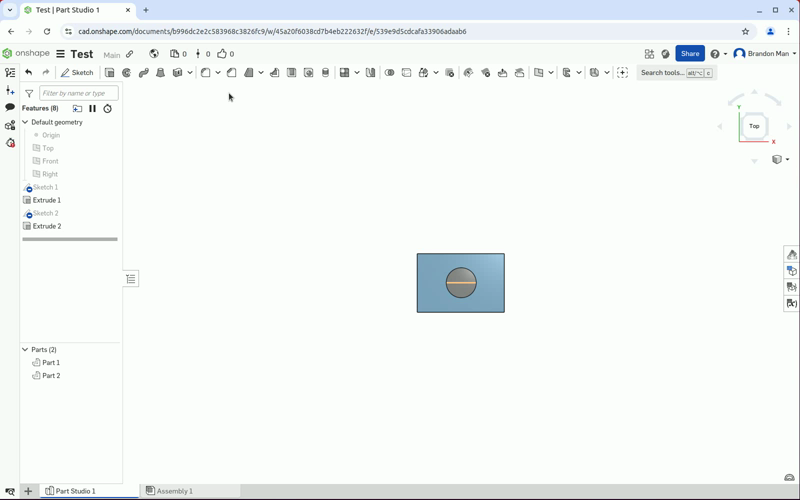
mouse_move(541, 75)
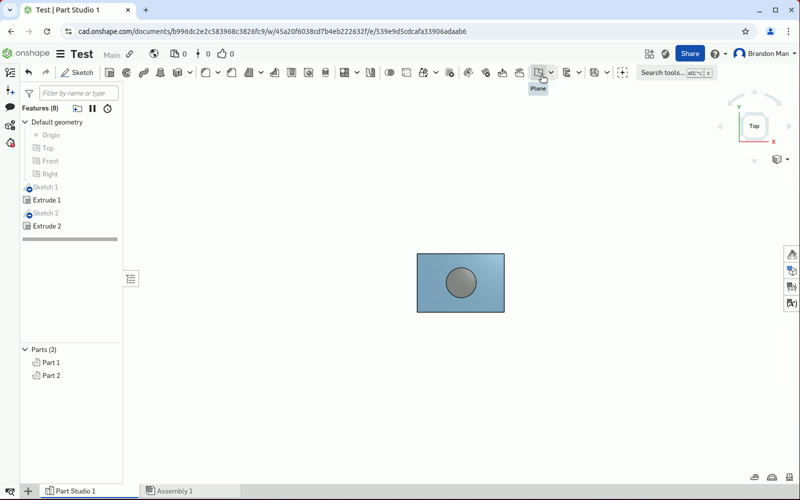
click(541, 75)
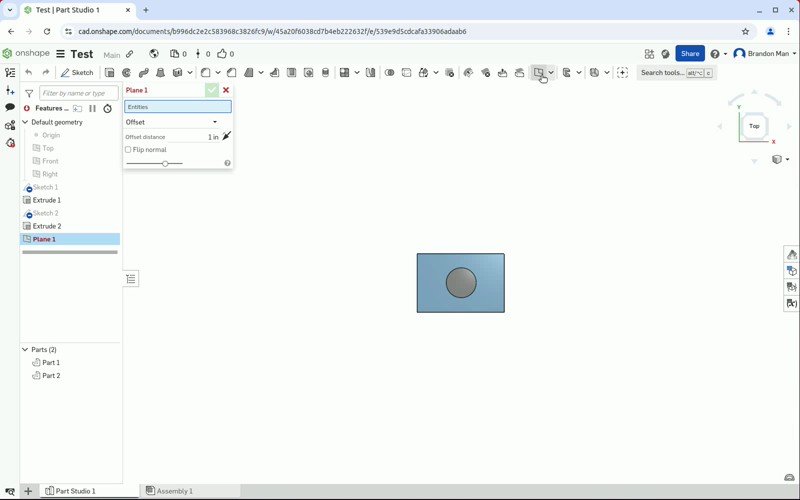
mouse_move(73, 150)
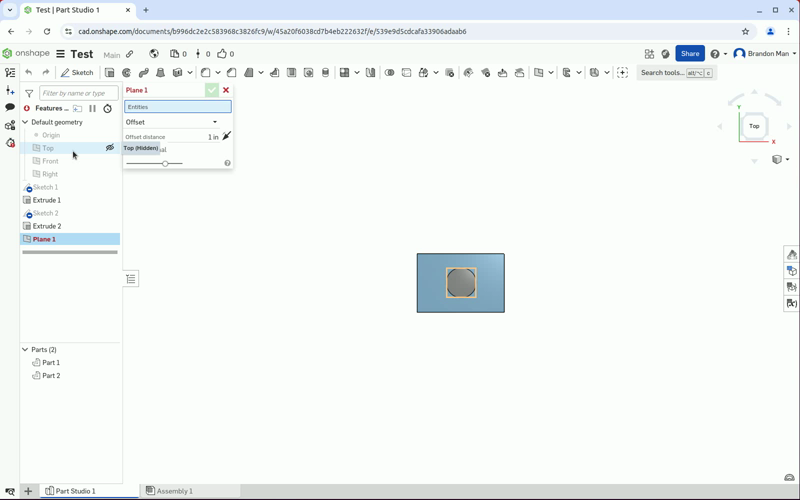
click(73, 150)
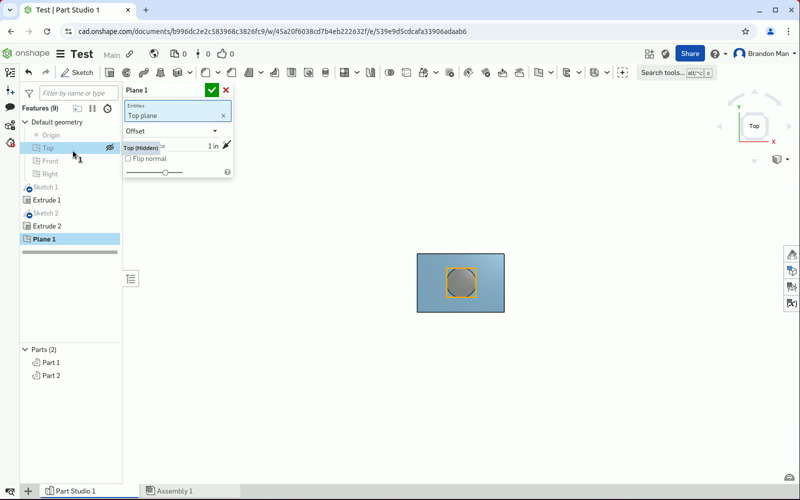
key(tab, 2)
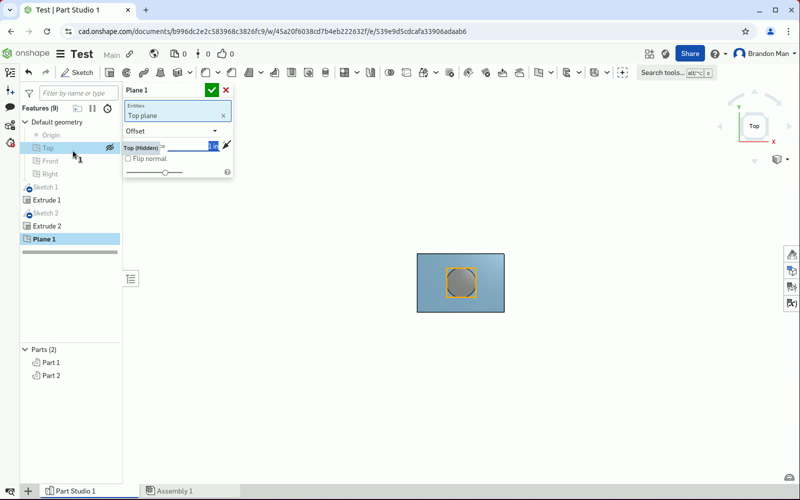
text(20.951)
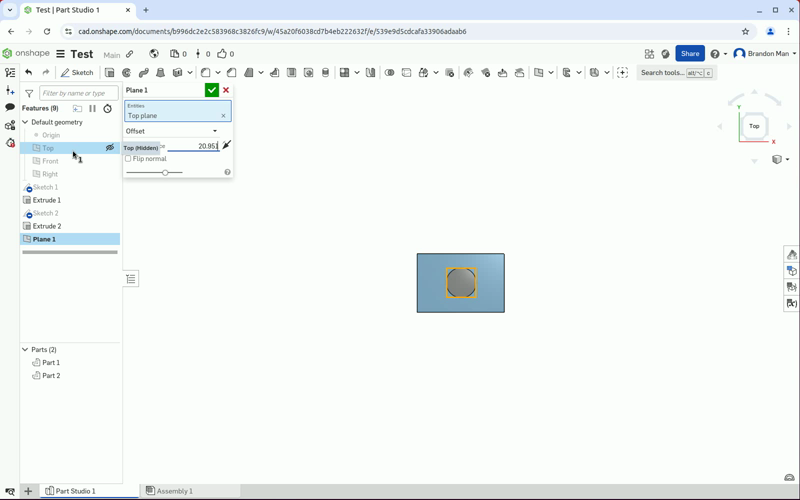
key(enter, 2)
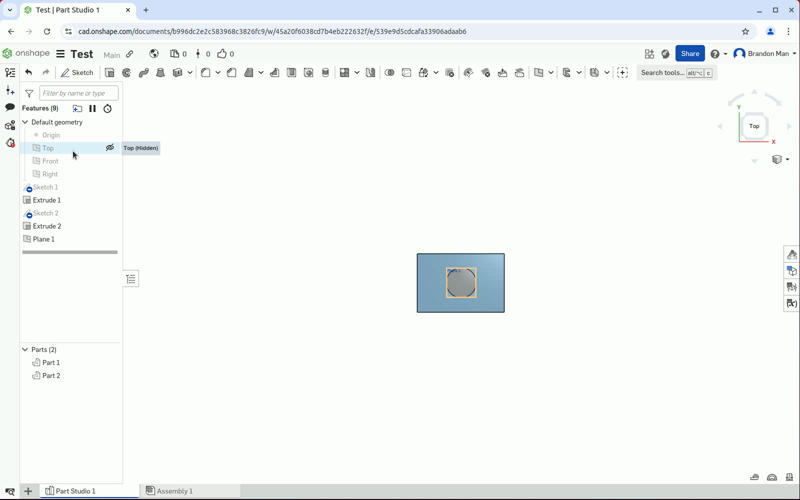
key(shift+s)
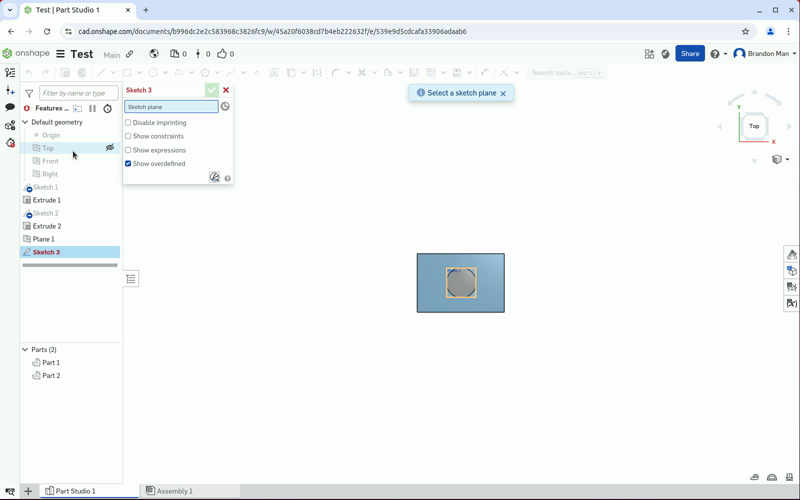
mouse_move(73, 241)
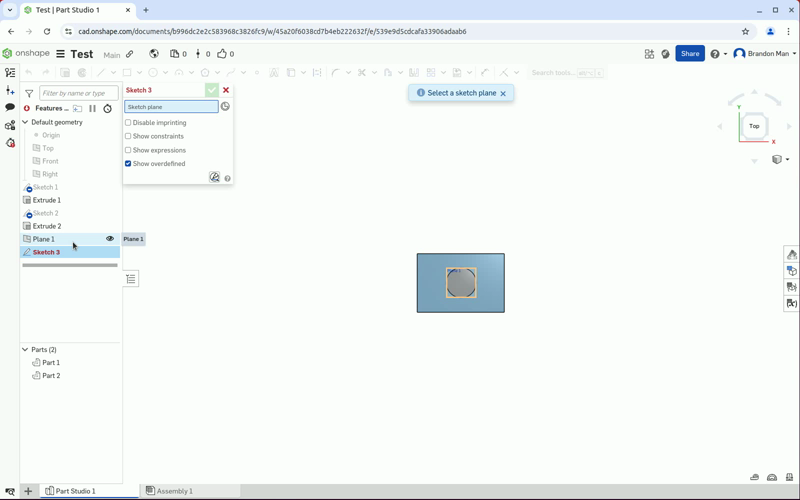
click(73, 241)
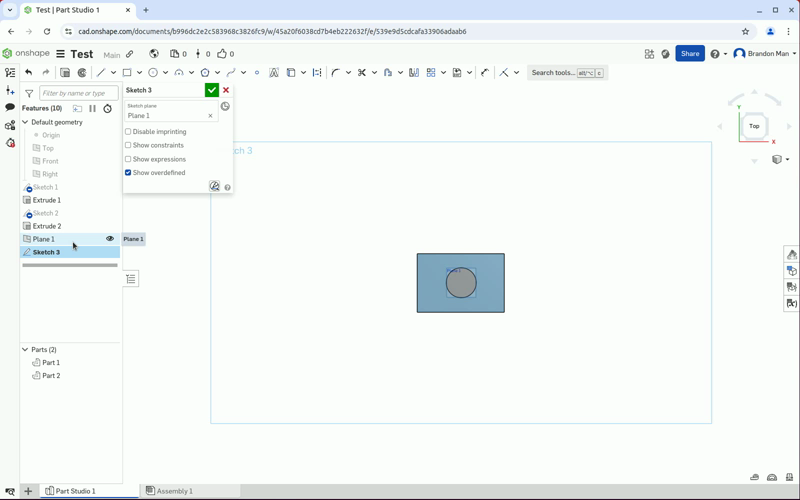
mouse_move(73, 352)
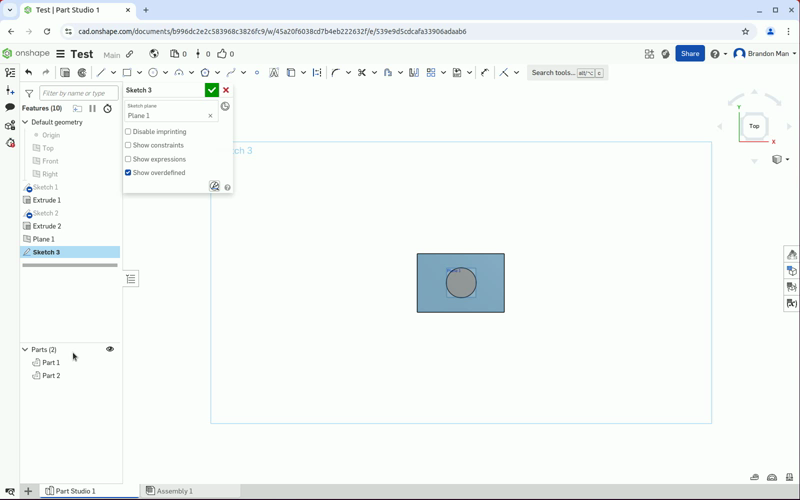
key(y)
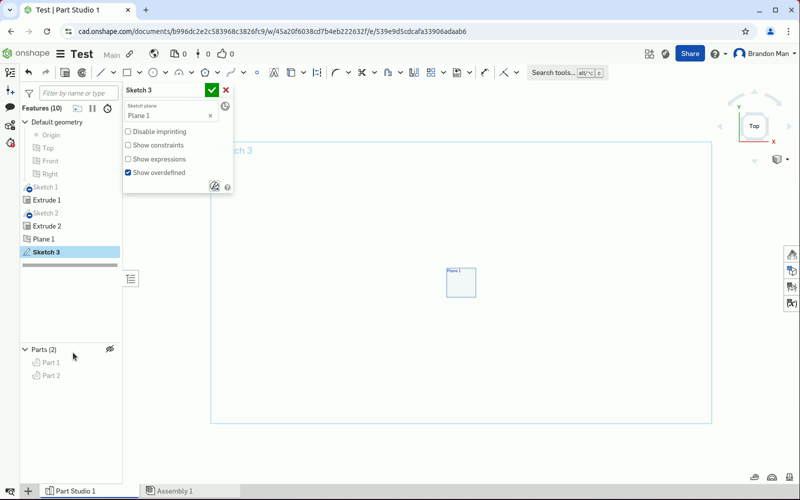
key(l)
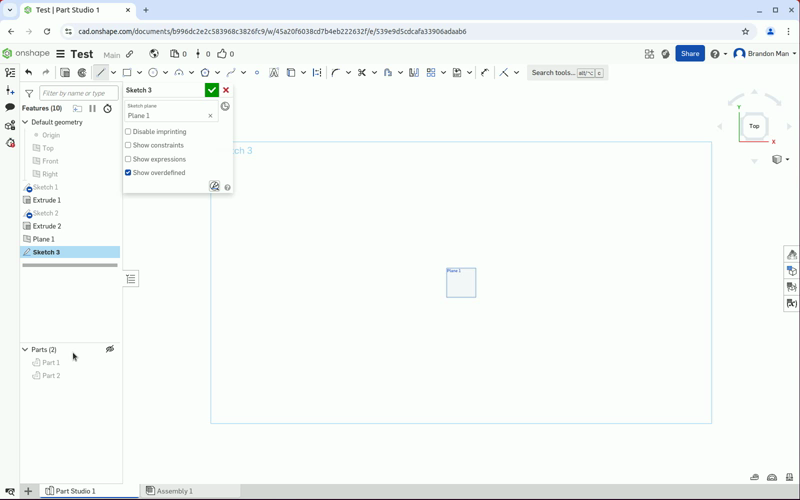
key_down(shift)
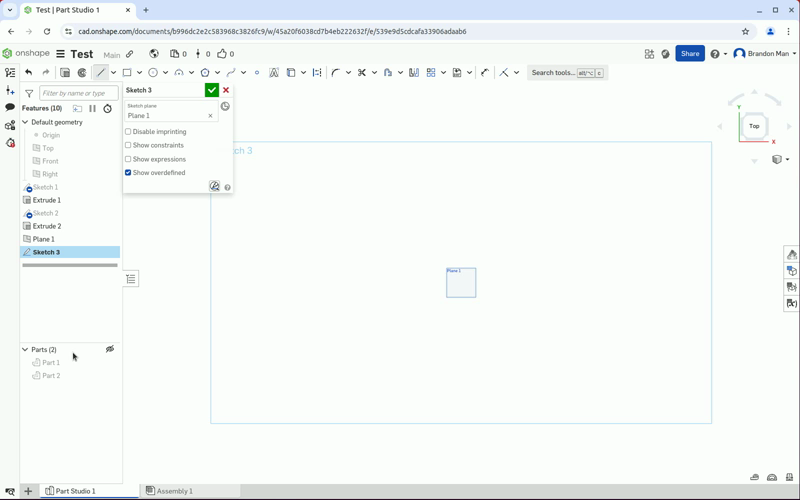
mouse_move(426, 301)
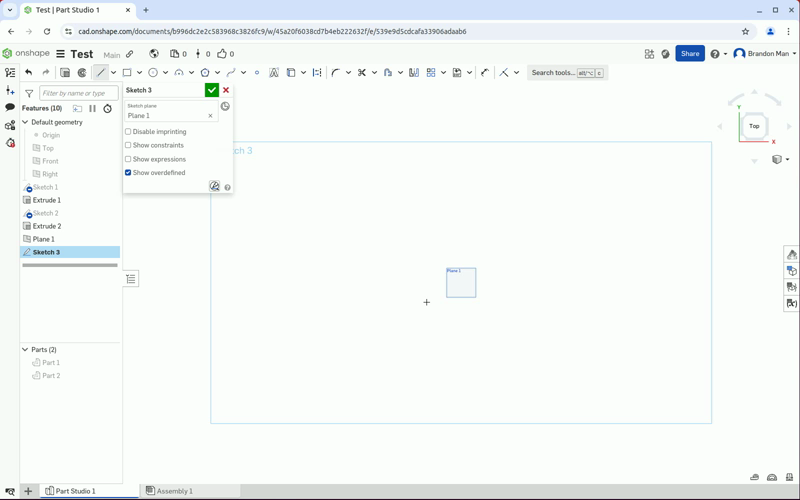
click(426, 301)
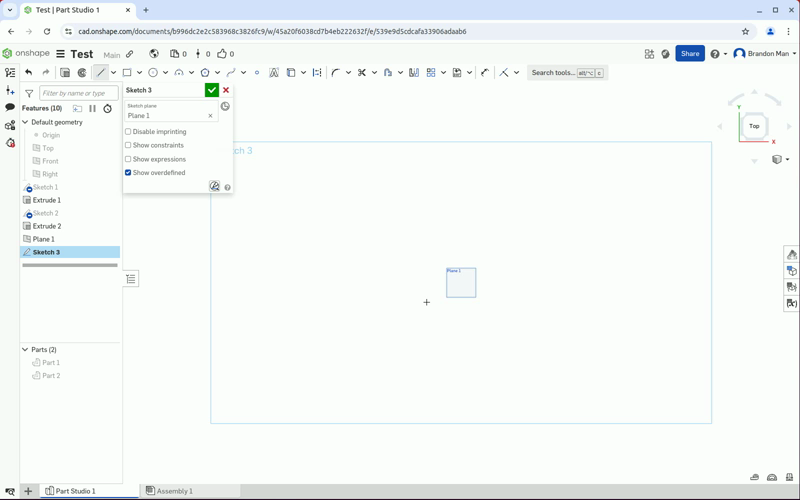
key_up(shift)
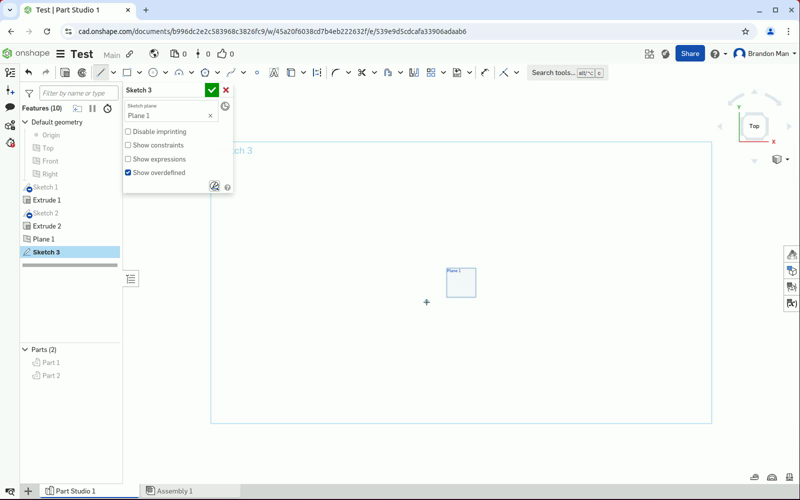
key_down(shift)
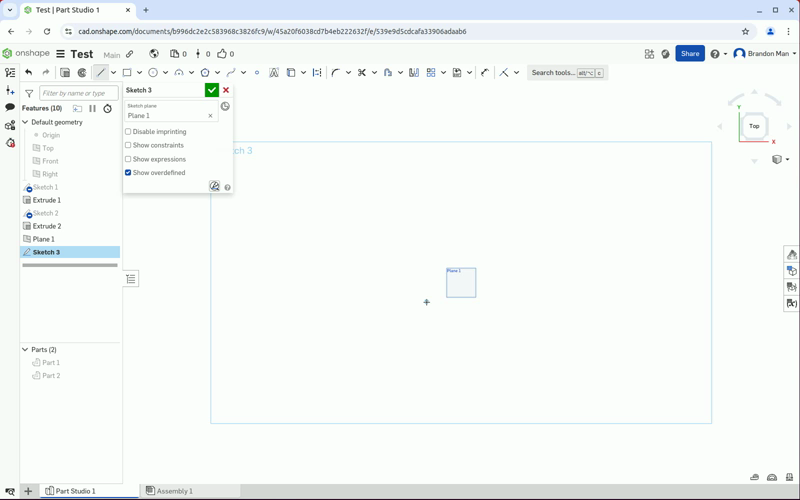
mouse_move(532, 301)
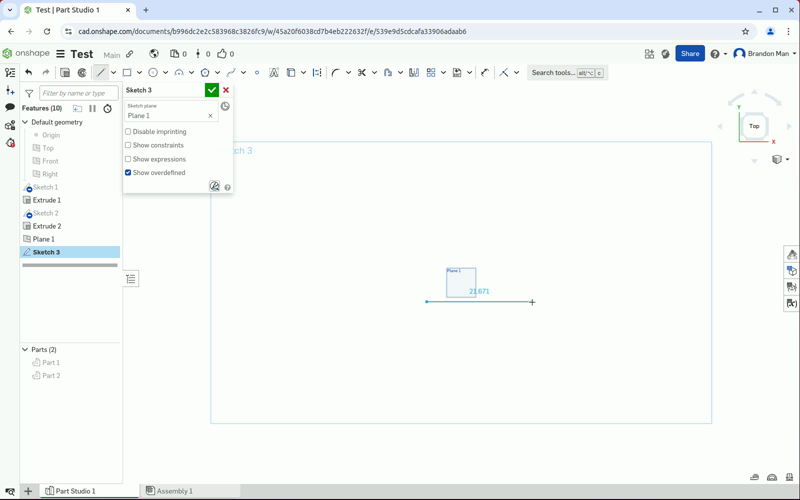
click(532, 301)
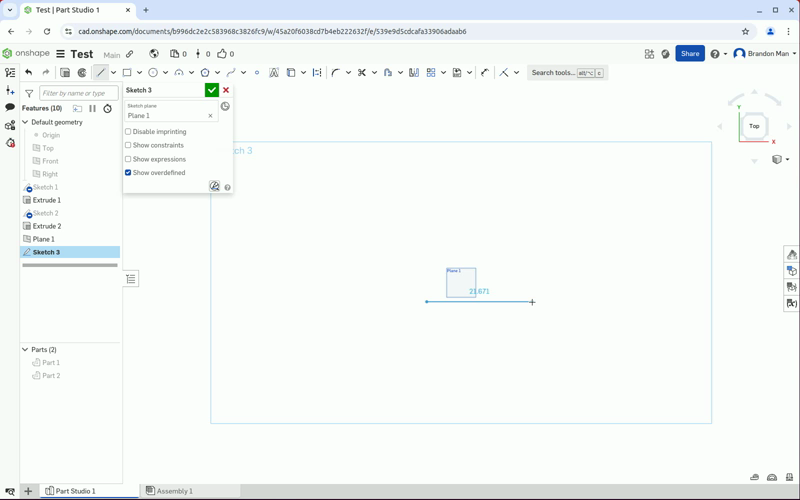
key_up(shift)
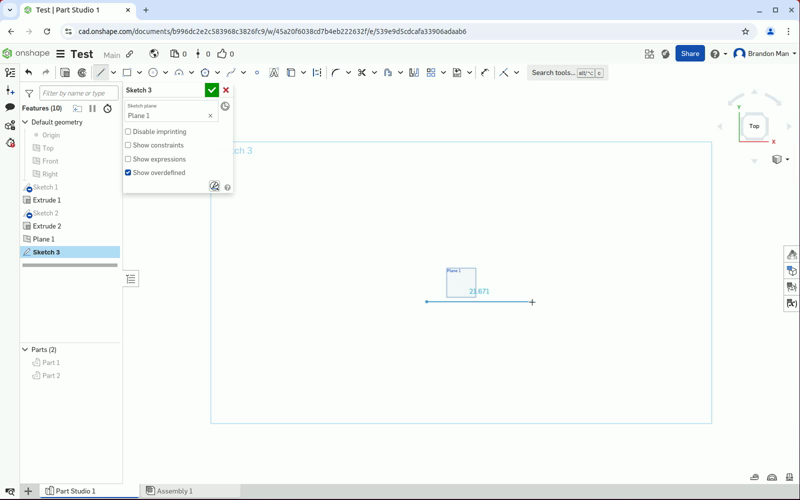
key_down(shift)
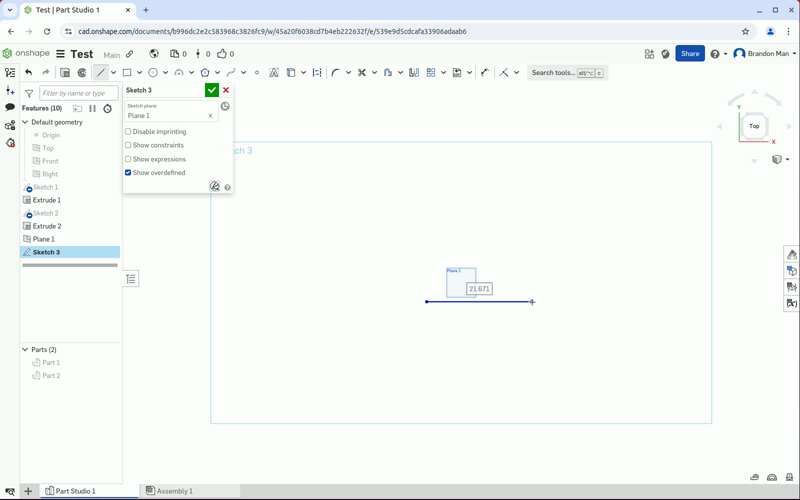
mouse_move(562, 301)
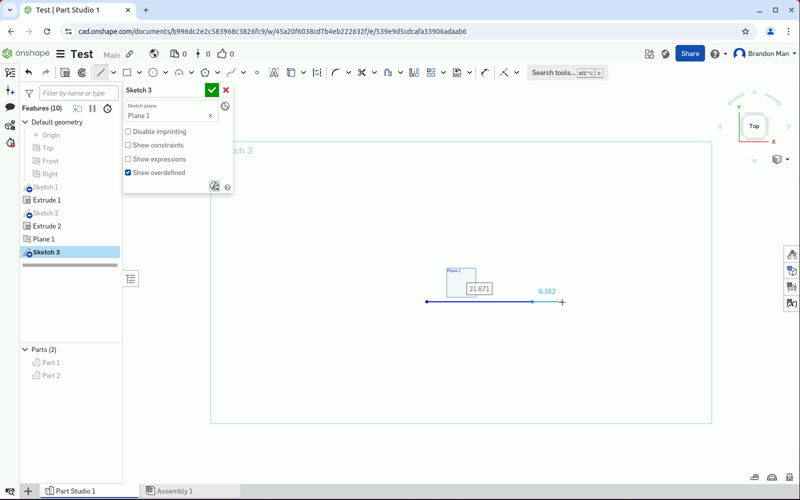
mouse_move(532, 264)
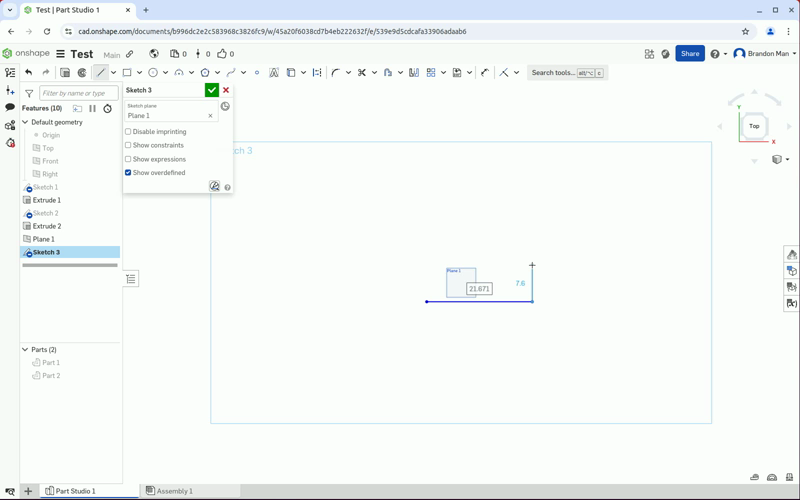
click(532, 264)
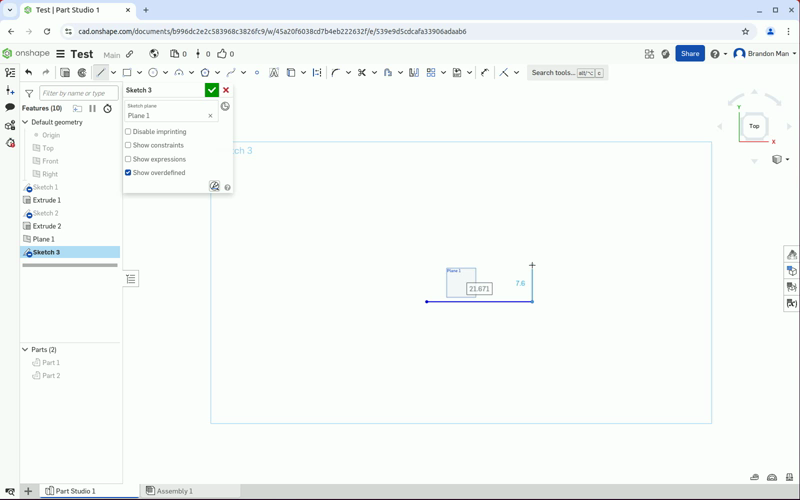
key_up(shift)
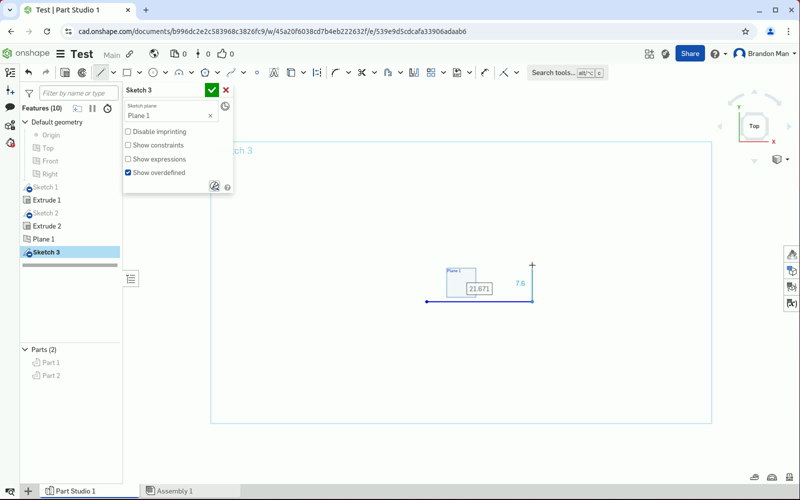
key_down(shift)
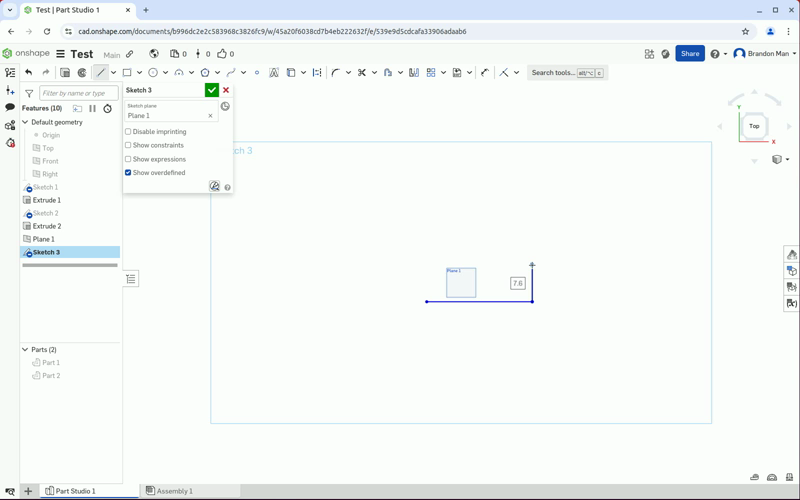
mouse_move(426, 264)
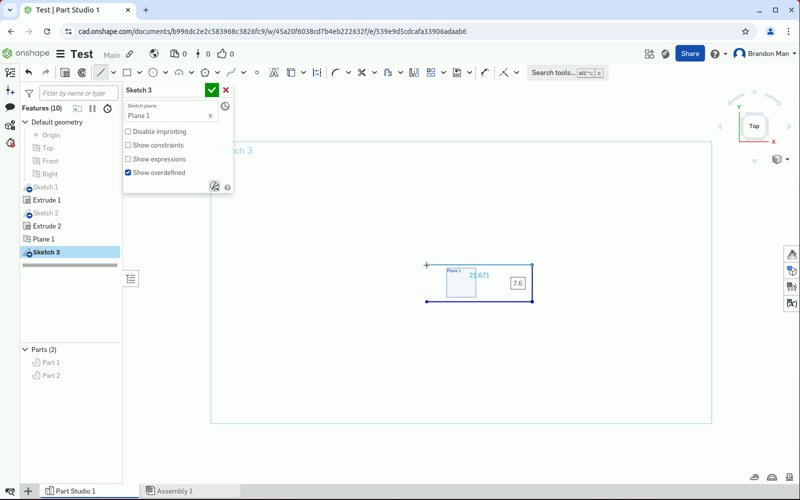
click(426, 264)
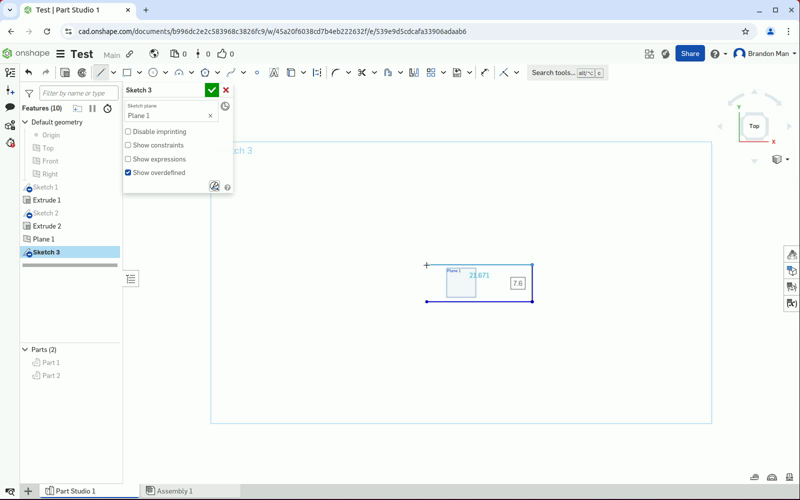
key_up(shift)
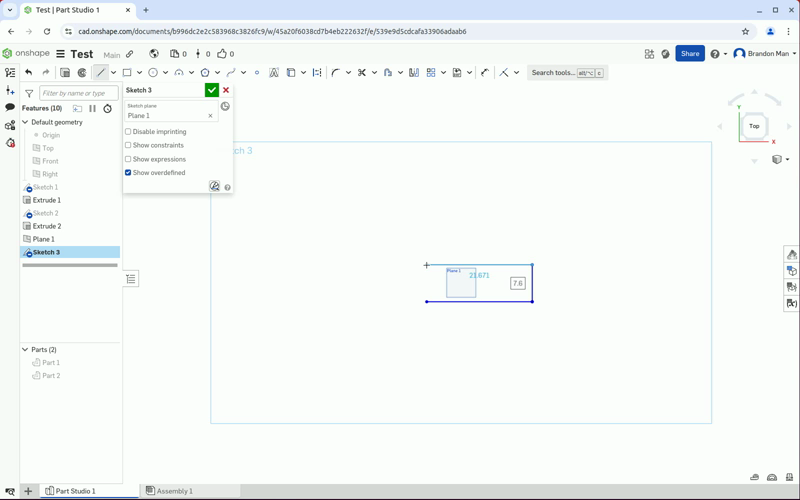
mouse_move(456, 264)
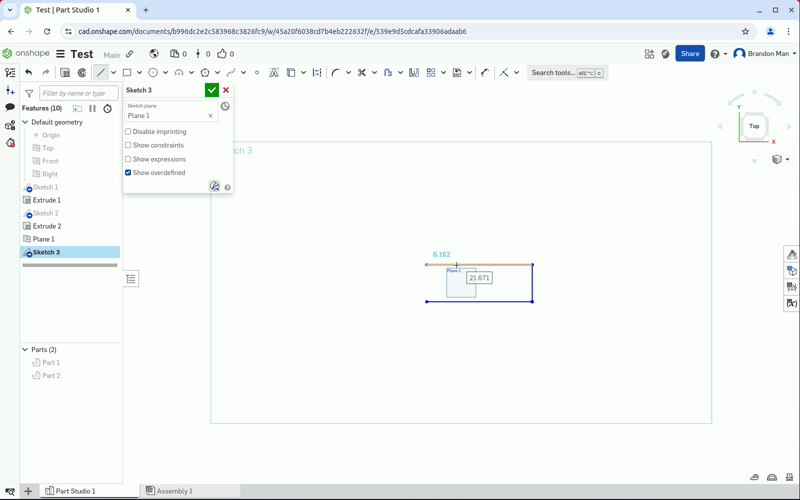
key_down(shift)
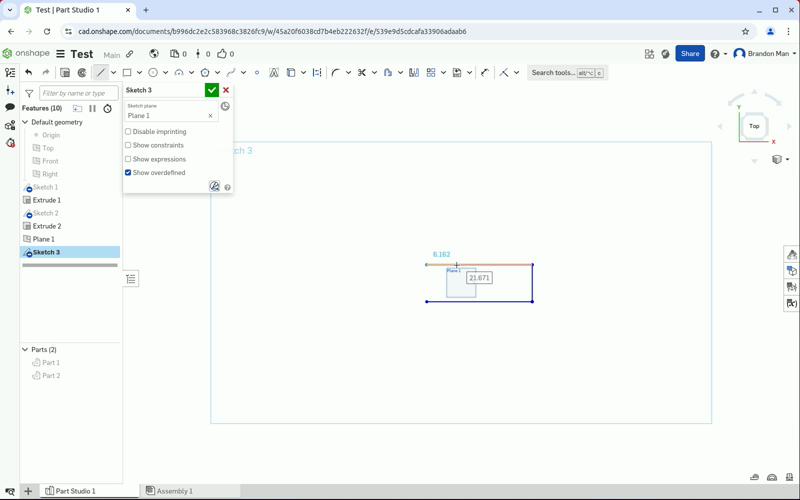
mouse_move(426, 301)
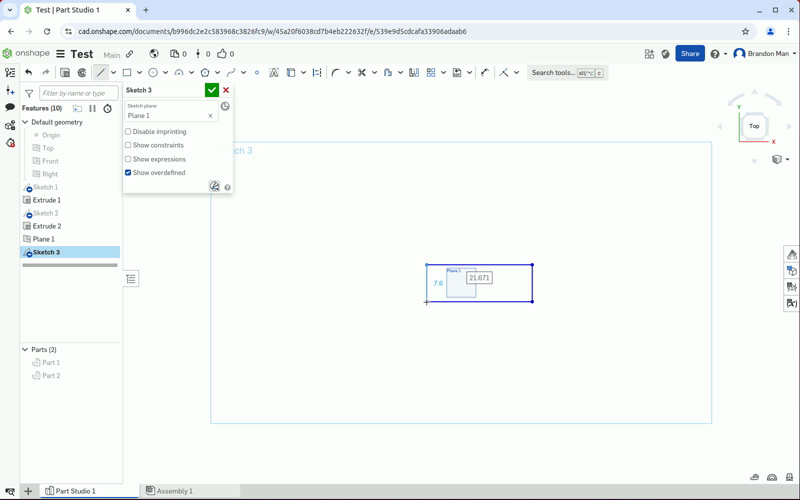
key_up(shift)
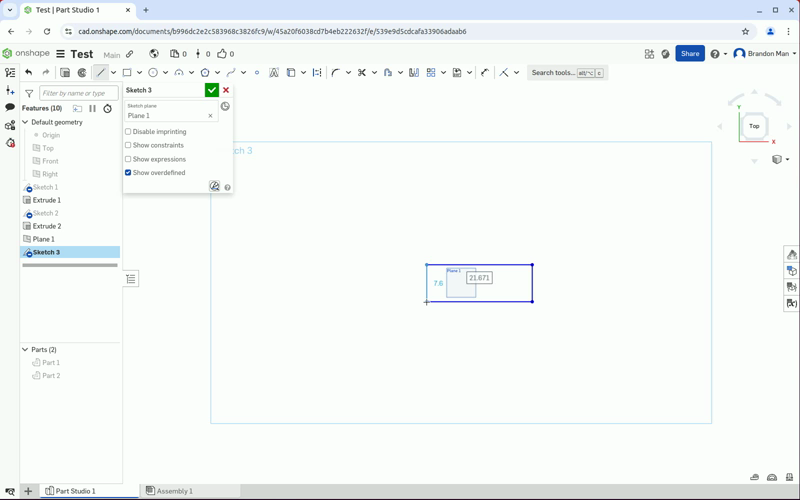
click(426, 301)
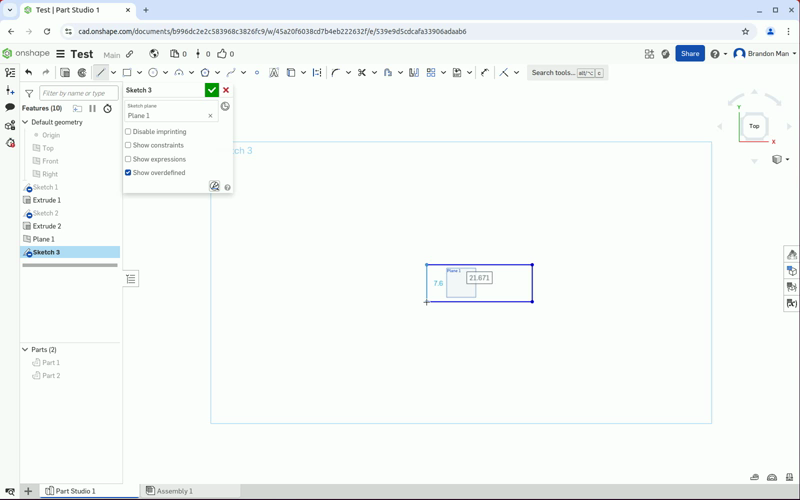
key(esc)
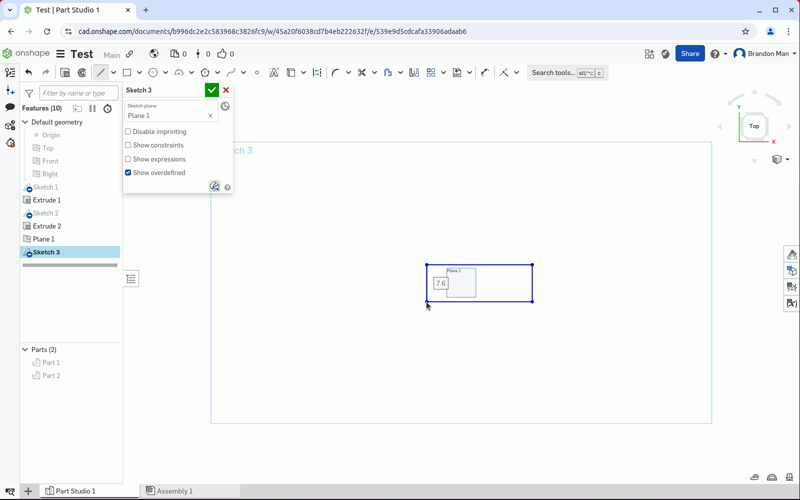
key(c)
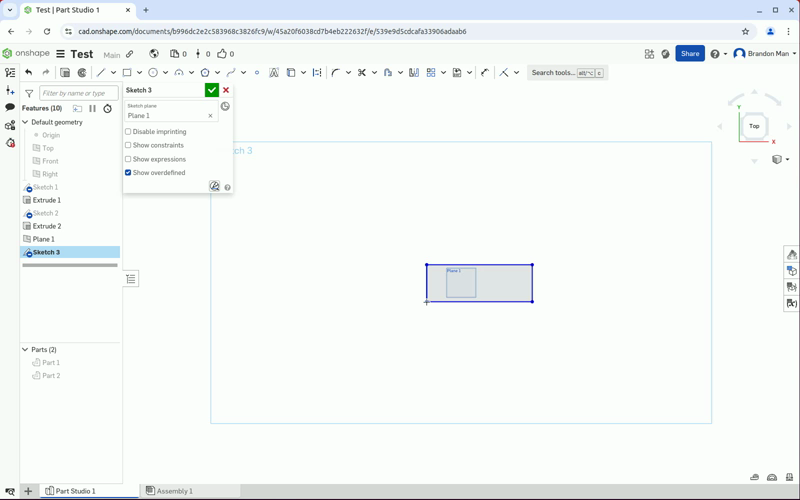
key_down(shift)
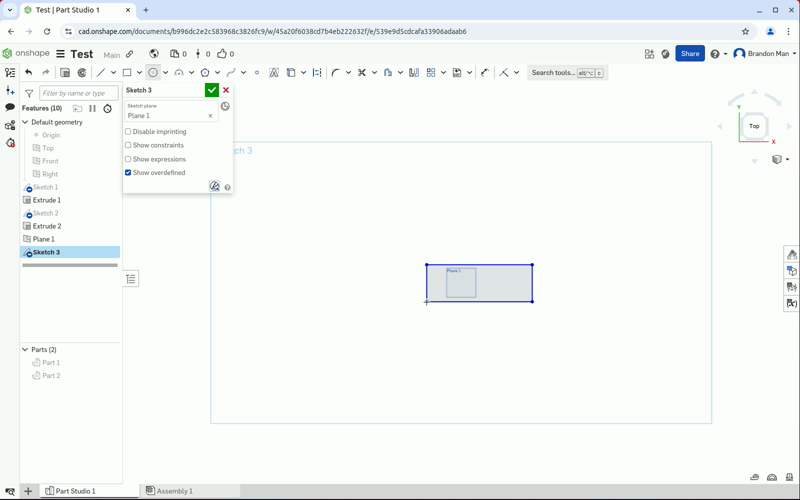
mouse_move(460, 282)
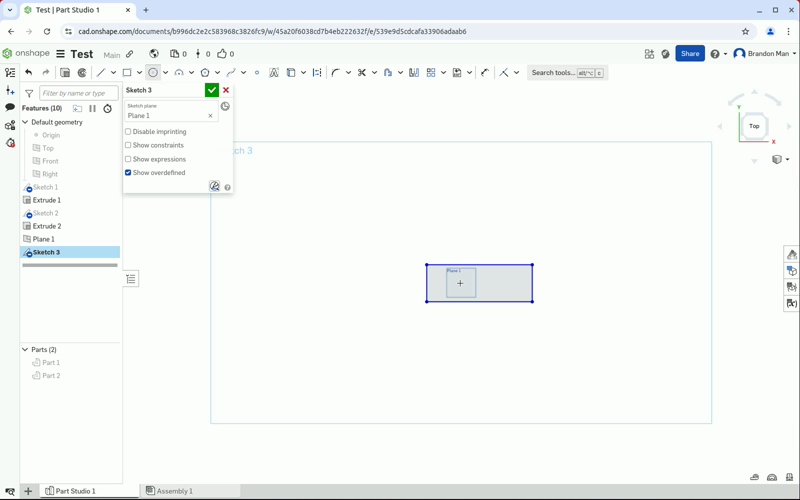
click(460, 282)
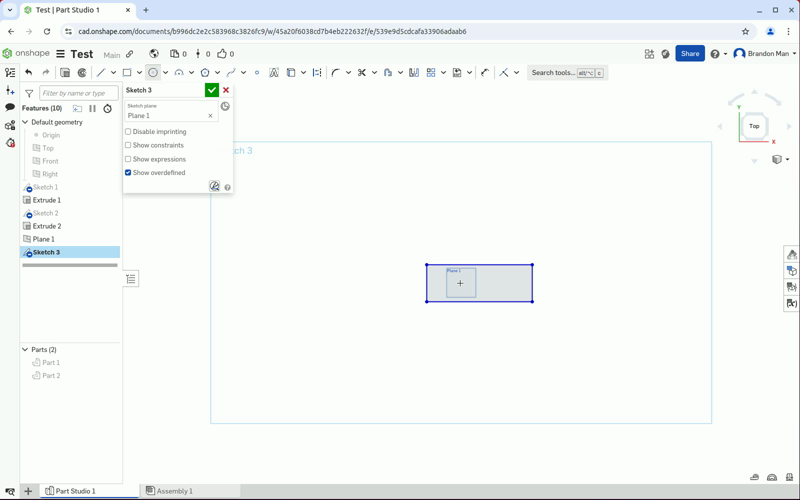
key_up(shift)
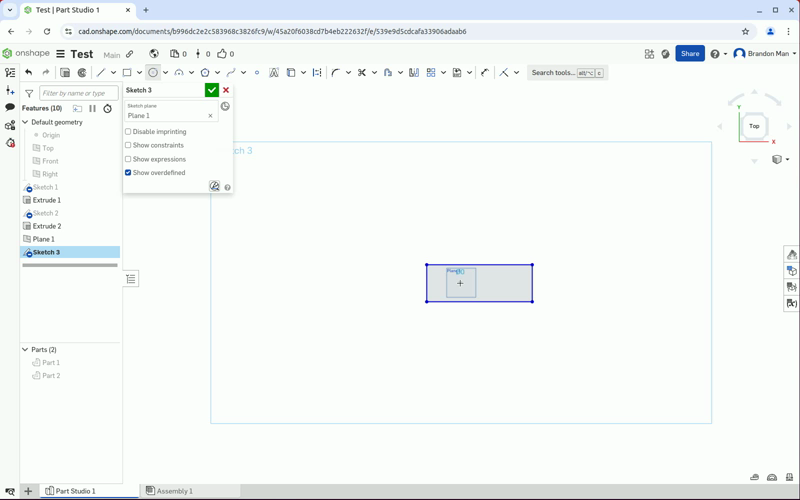
mouse_move(474, 282)
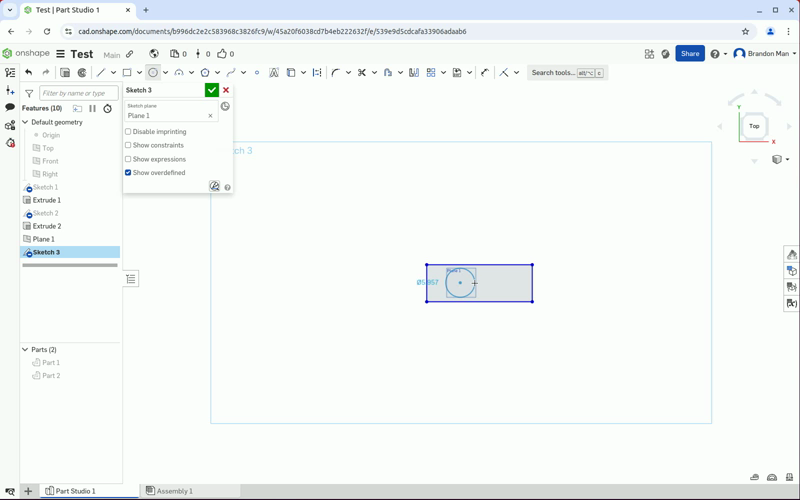
click(474, 282)
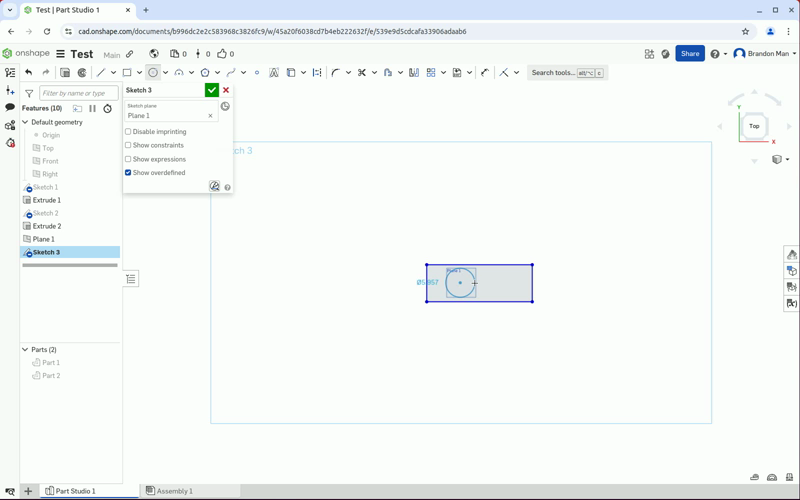
key(esc)
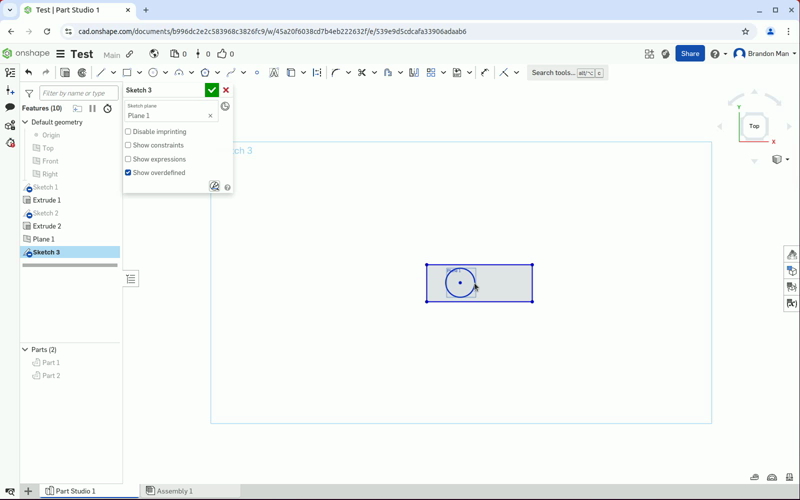
mouse_move(515, 271)
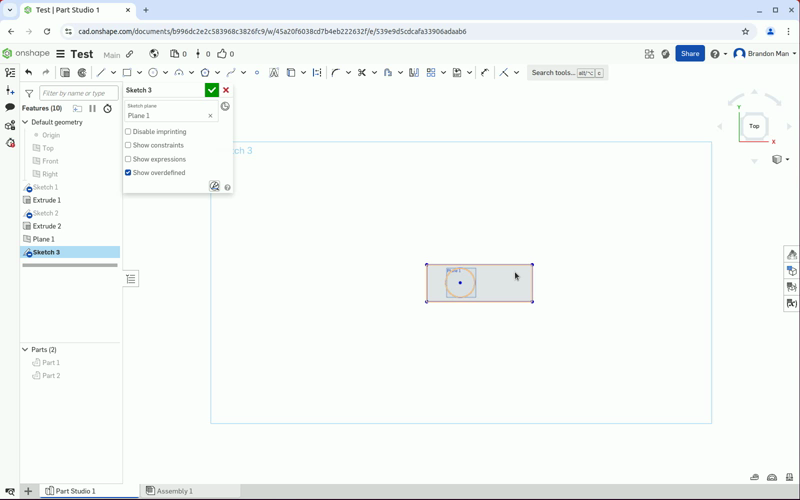
click(515, 271)
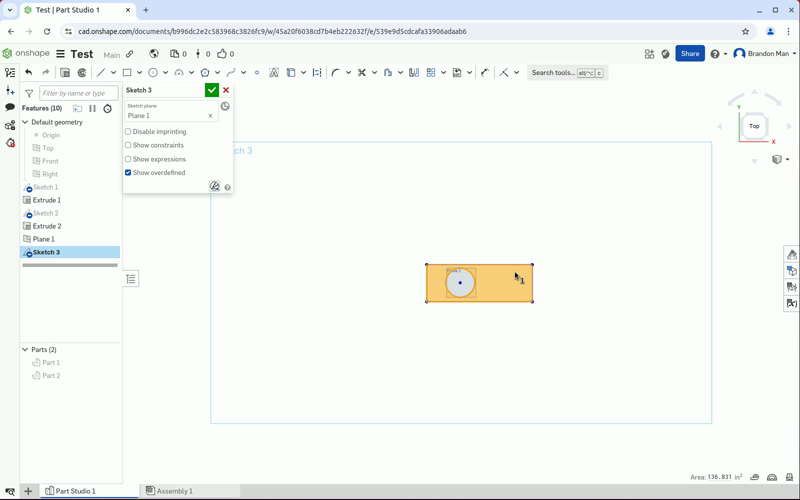
mouse_move(73, 352)
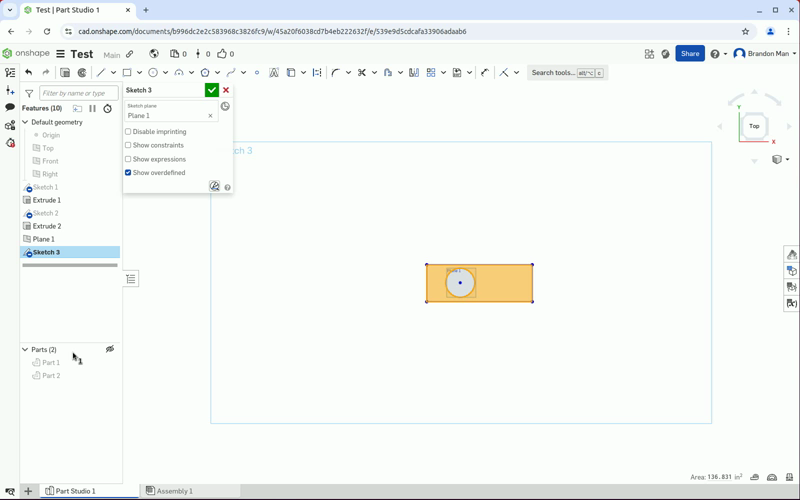
key(shift+y)
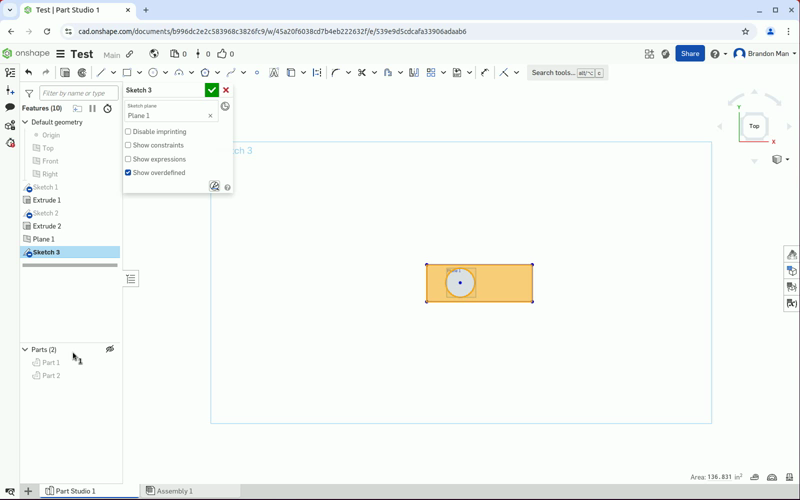
key(shift+e)
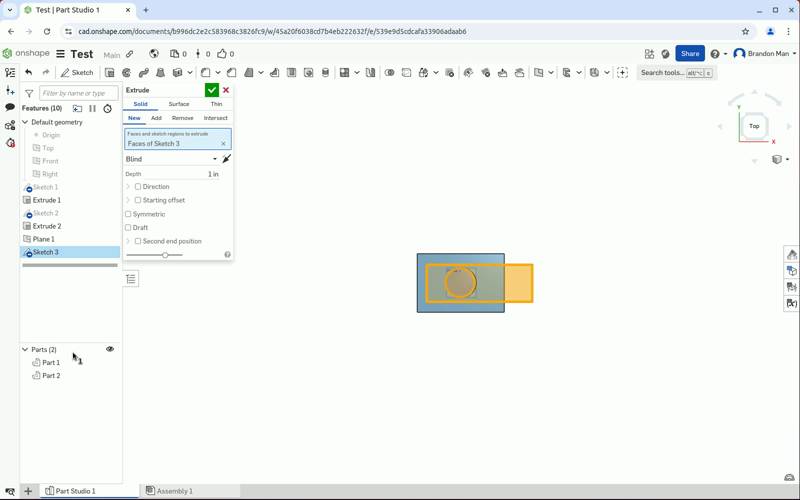
mouse_move(143, 106)
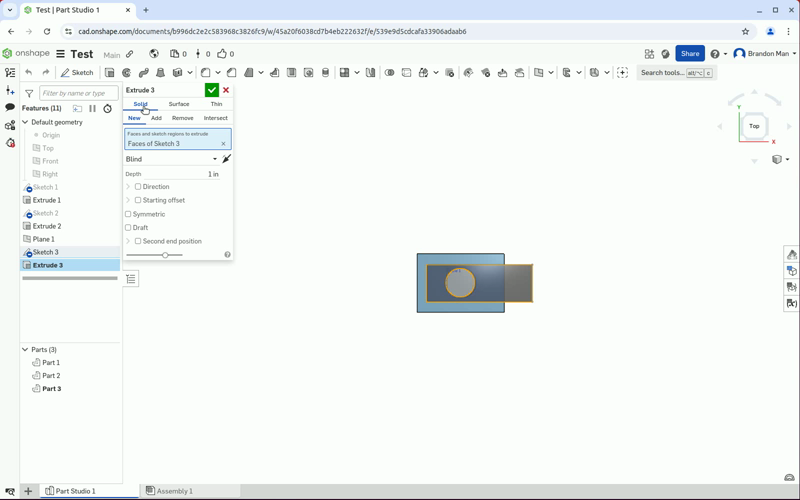
click(143, 106)
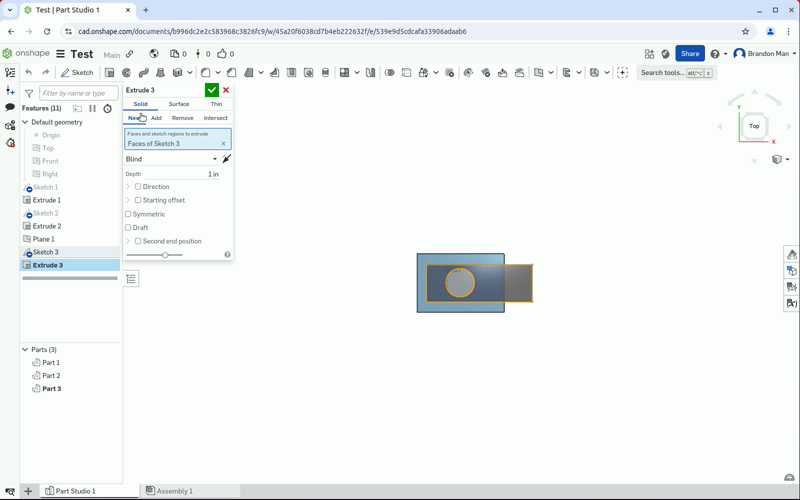
mouse_move(137, 120)
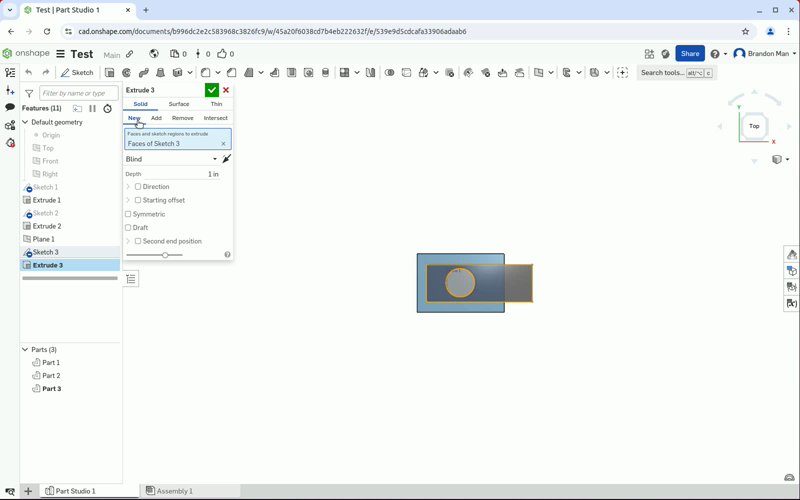
click(137, 120)
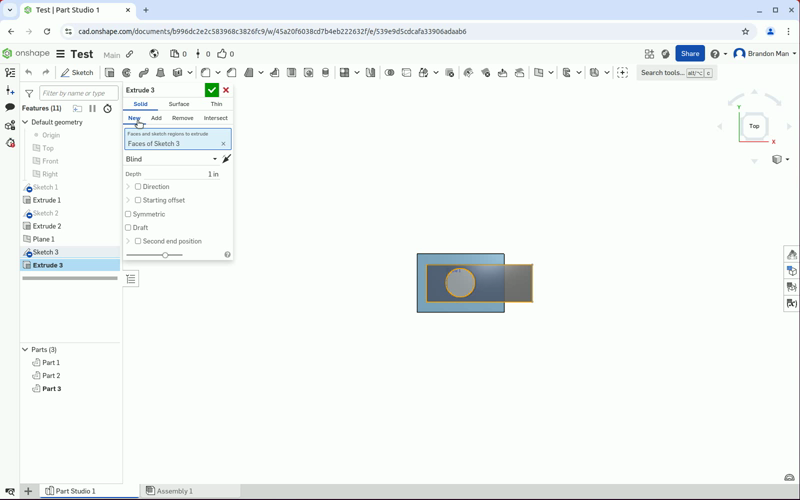
key(tab, 4)
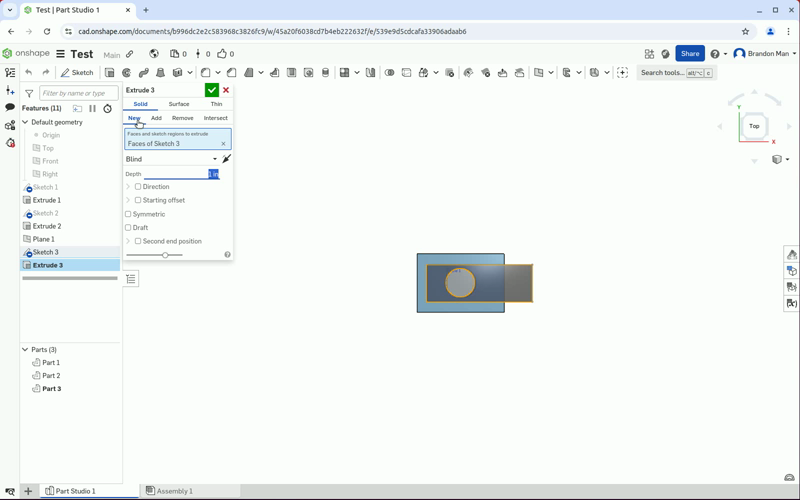
text(2.166)
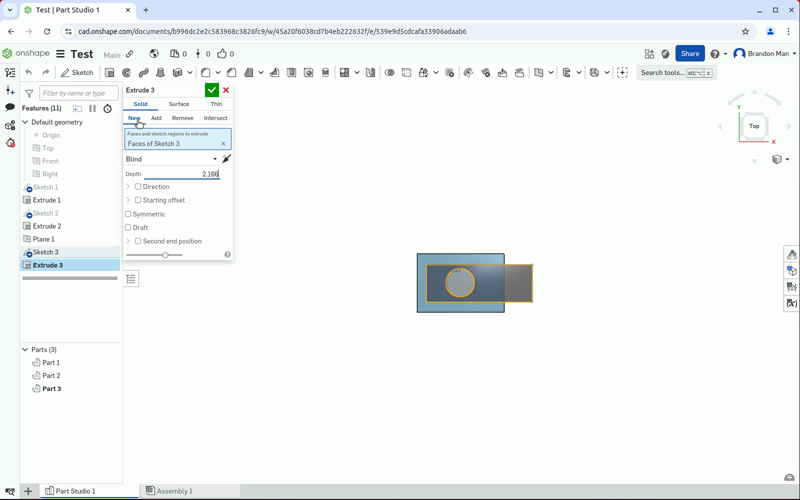
key(enter)
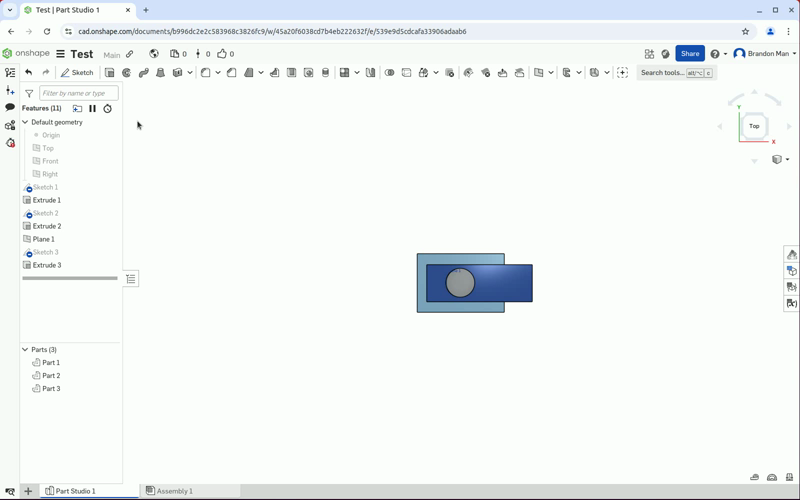
key(shift+h)
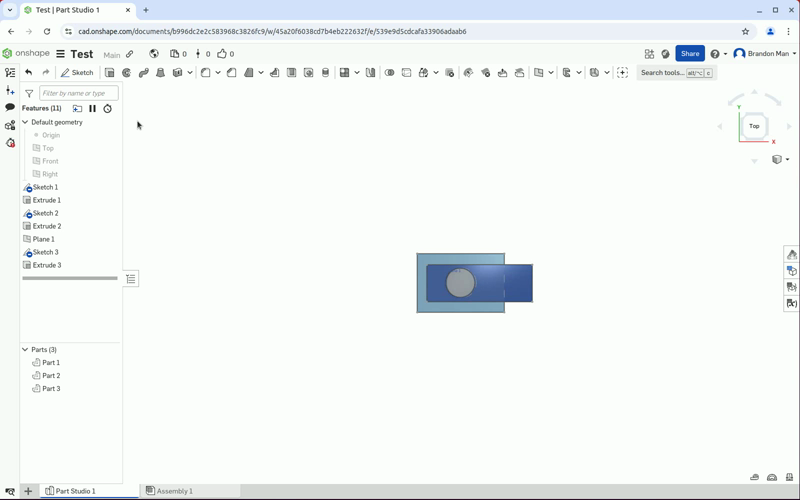
key(shift+h)
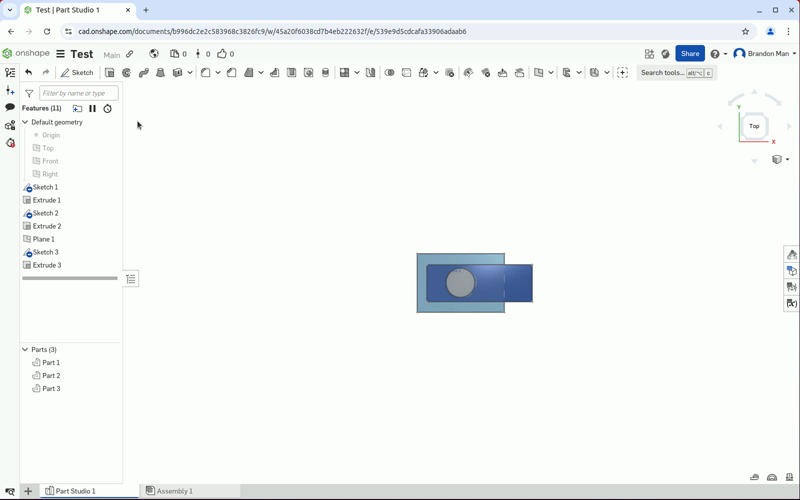
key(shift+7)
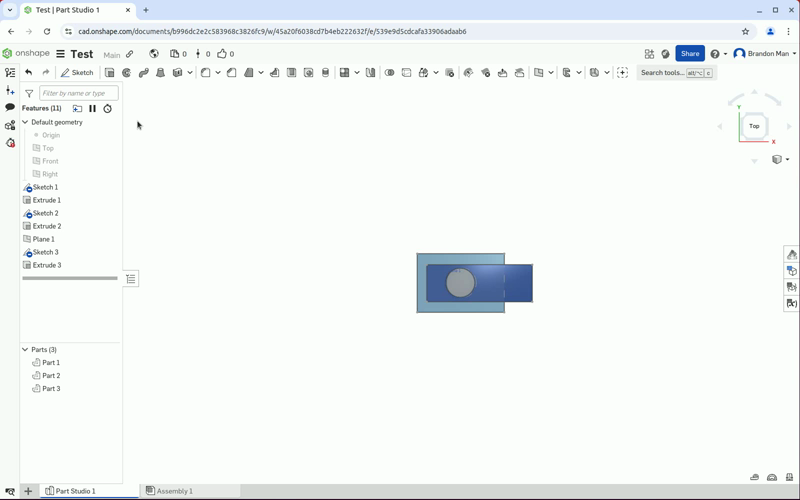
key(up, 3)
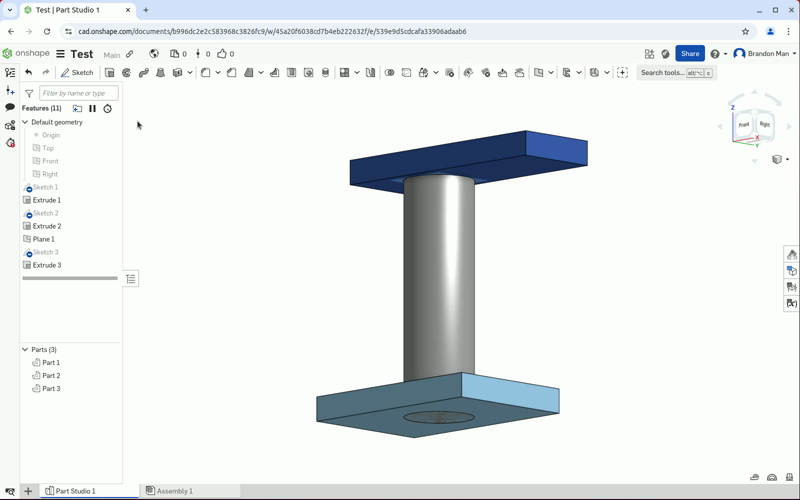
key(left, 3)
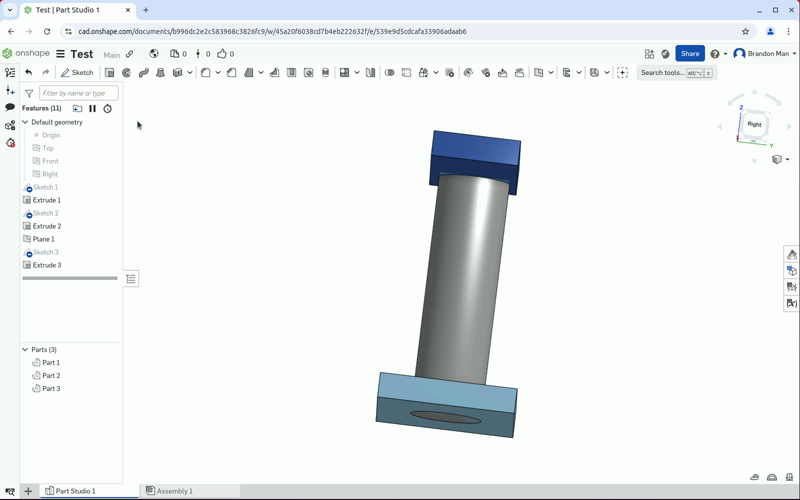
key(right, 3)
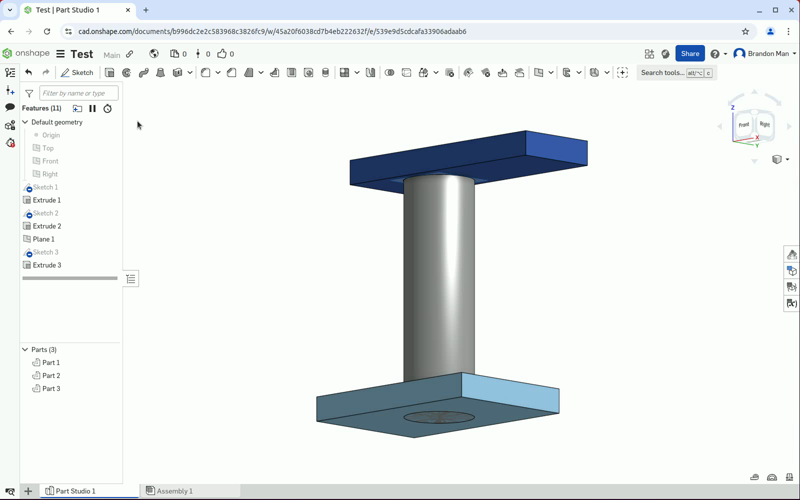
key(down, 3)
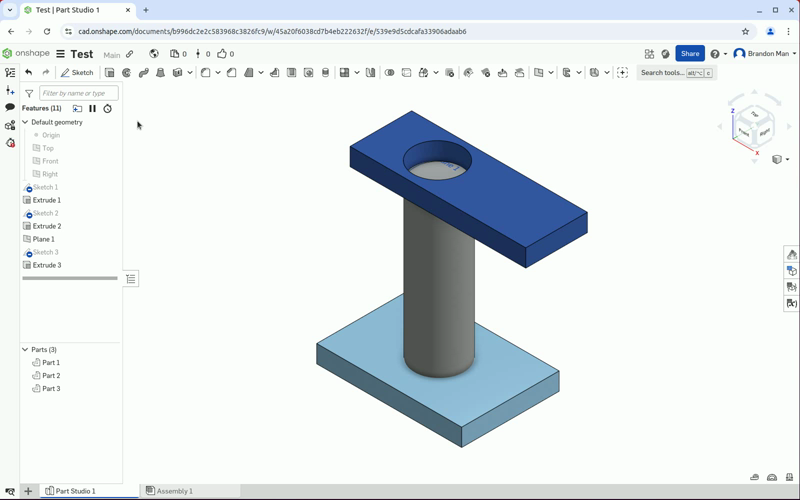
mouse_move(73, 189)
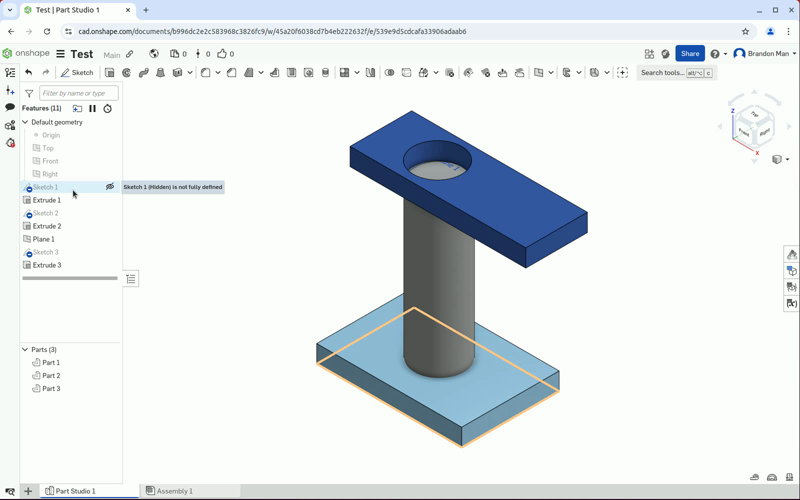
click(73, 189)